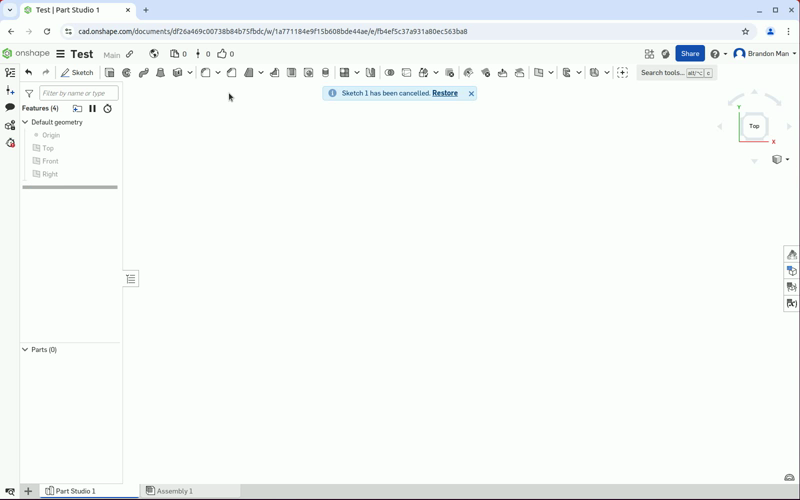
key(shift+h)
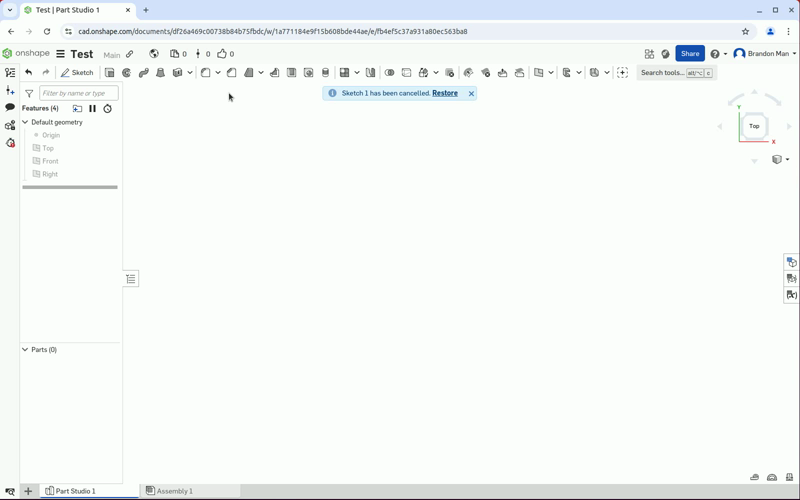
mouse_move(73, 352)
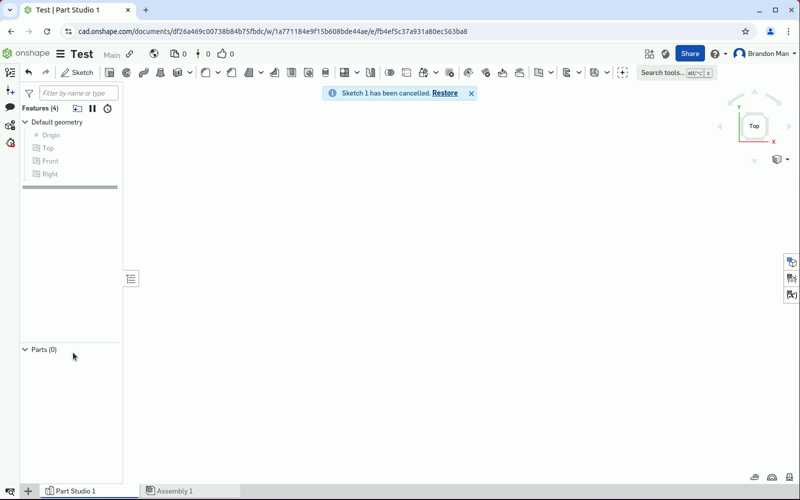
key(y)
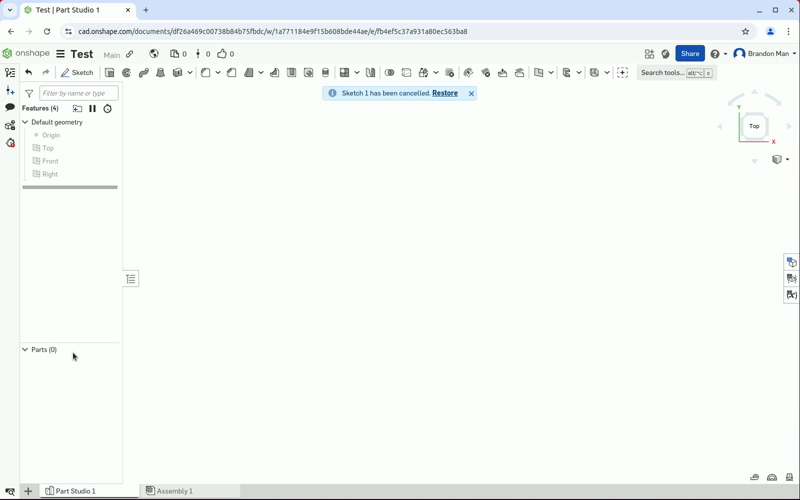
key(shift+p)
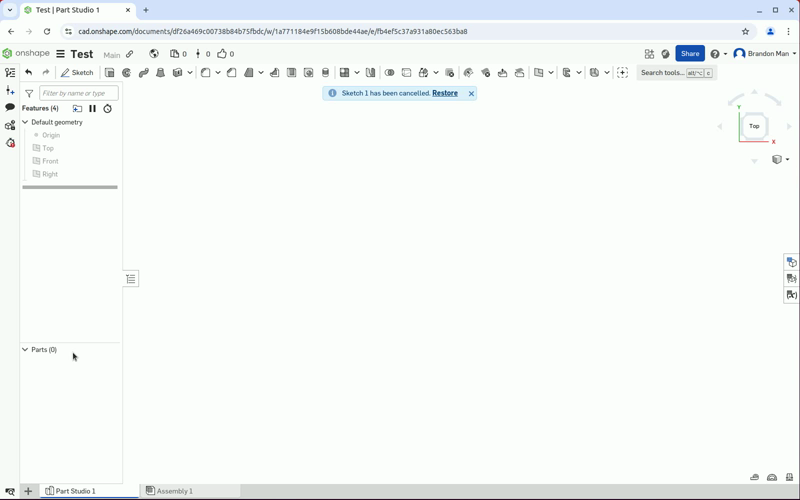
key(space)
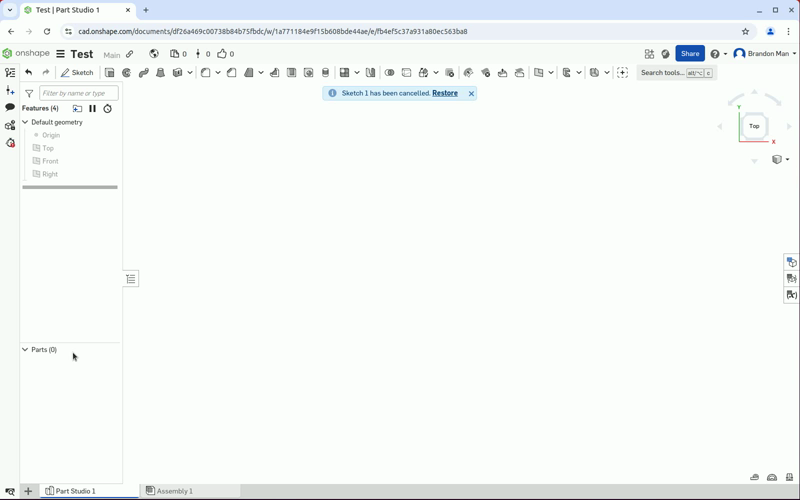
key_down(shift)
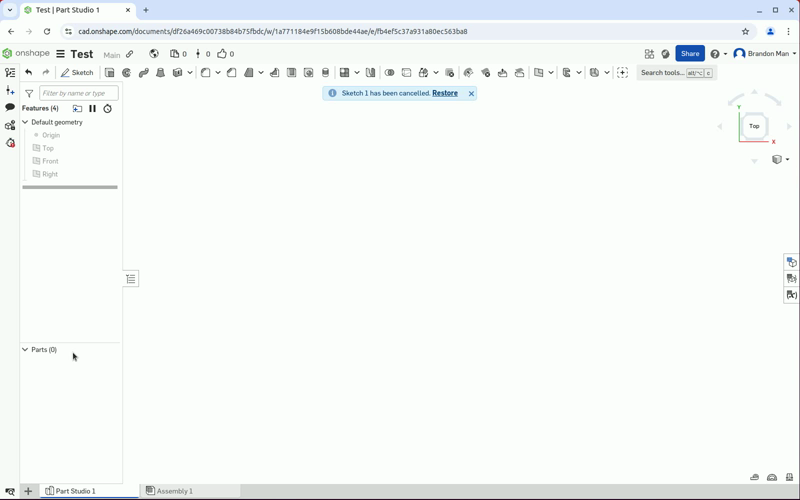
key(up)
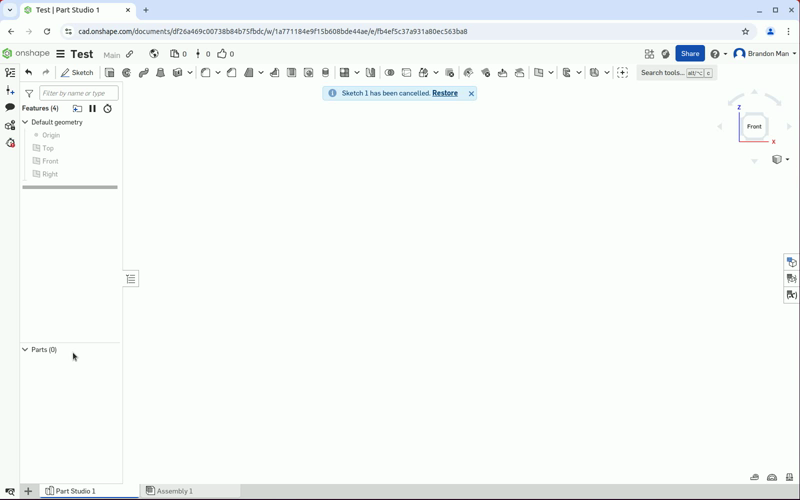
key_up(shift)
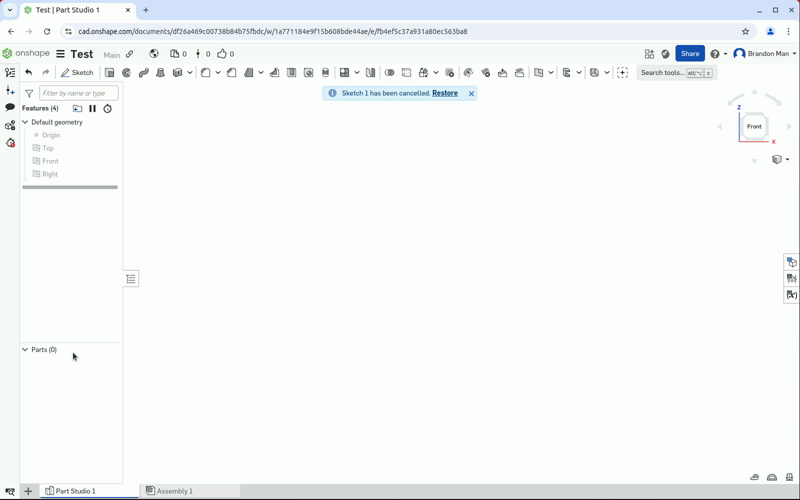
mouse_move(73, 352)
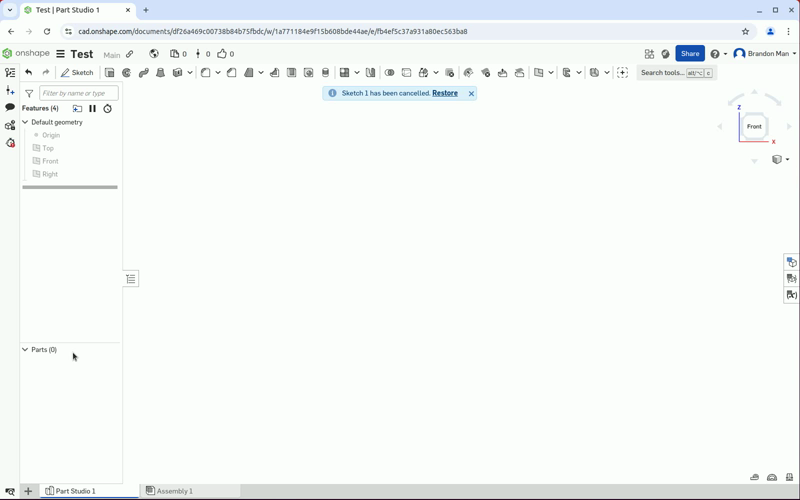
key(shift+y)
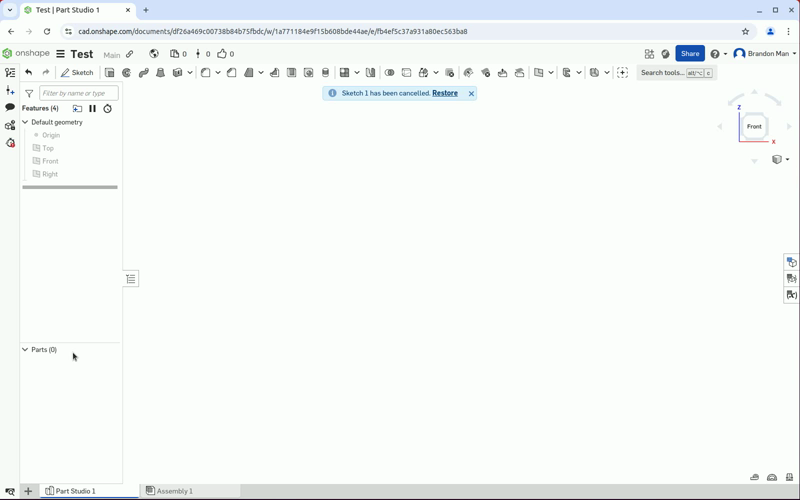
key(shift+s)
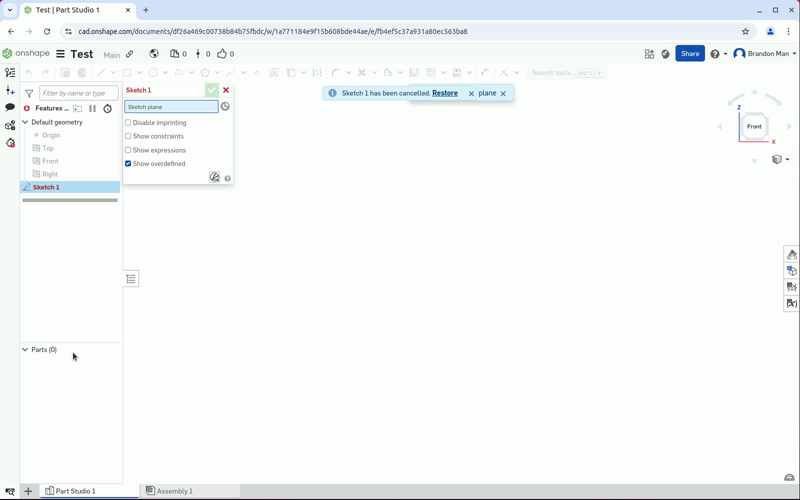
mouse_move(73, 163)
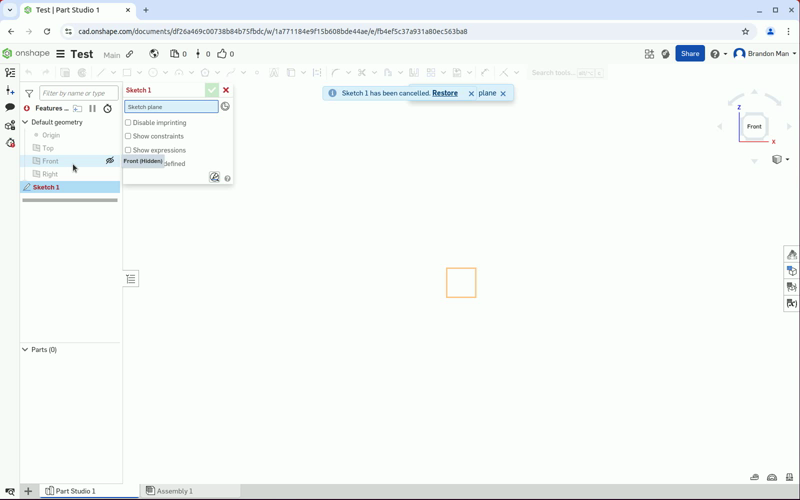
click(73, 163)
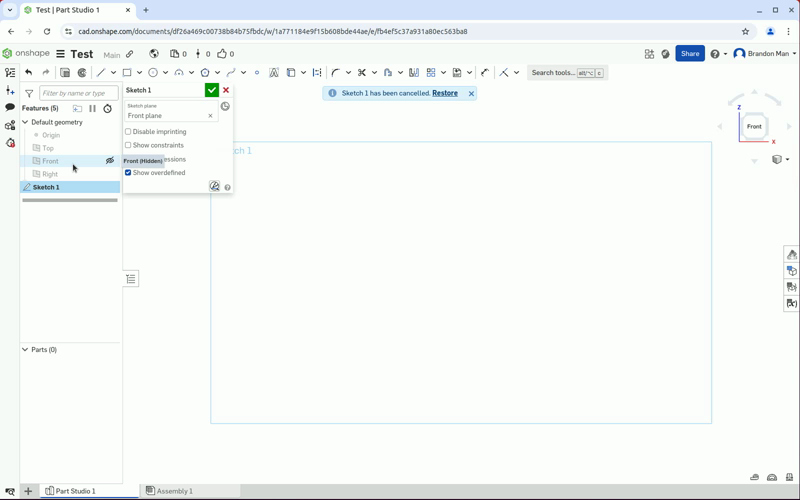
mouse_move(73, 352)
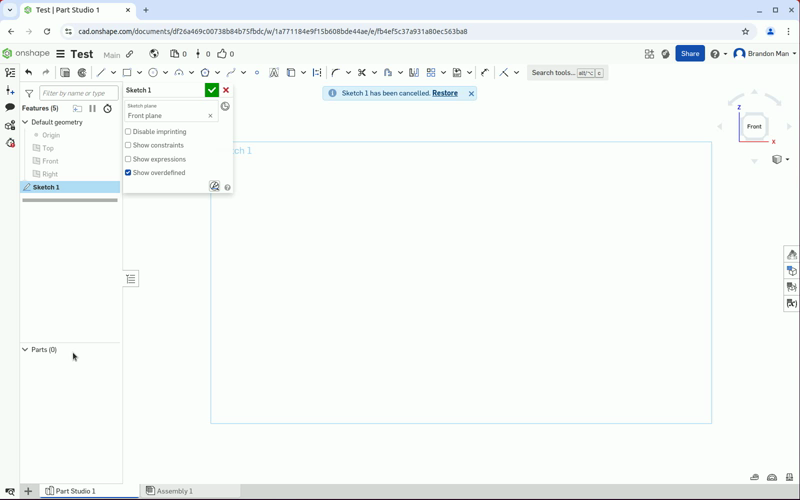
key(y)
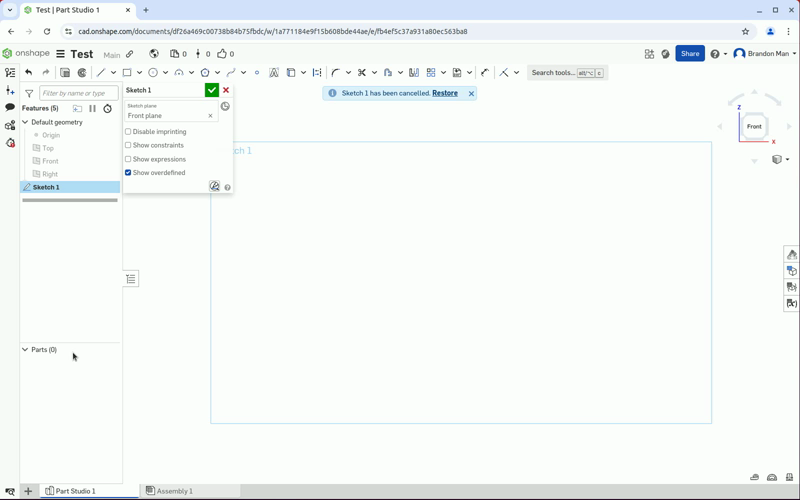
key(l)
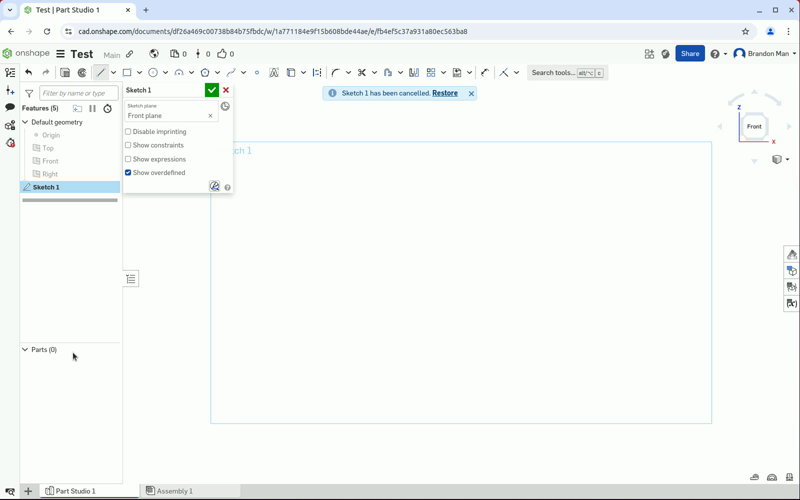
key_down(shift)
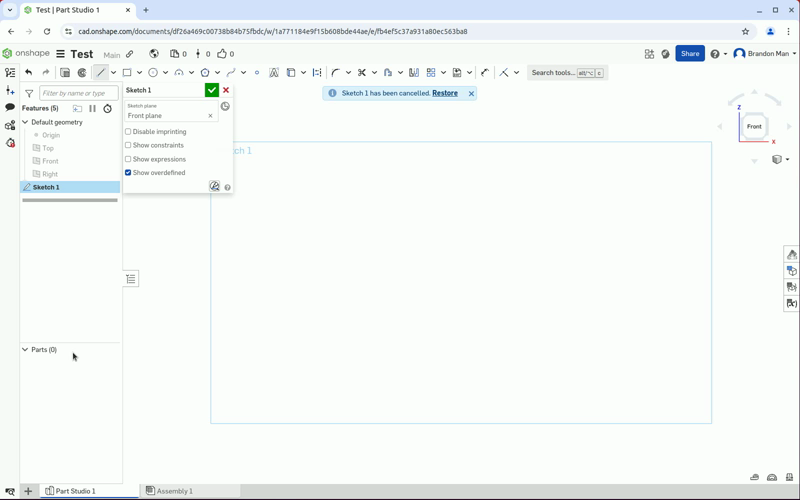
mouse_move(348, 282)
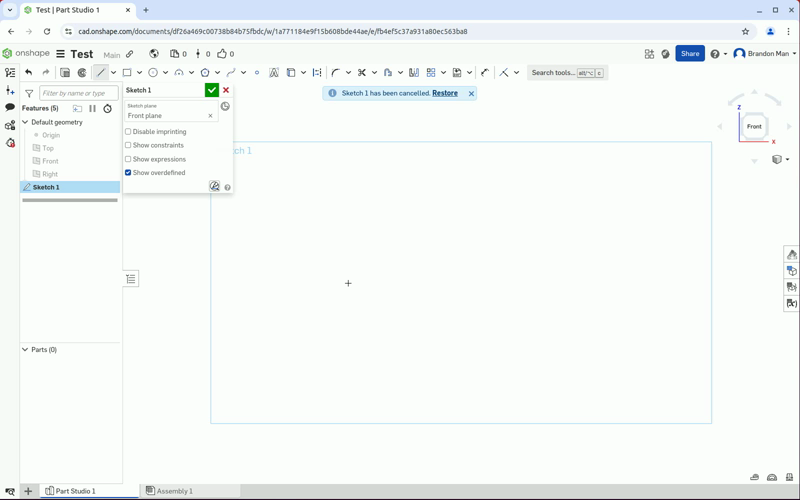
click(348, 282)
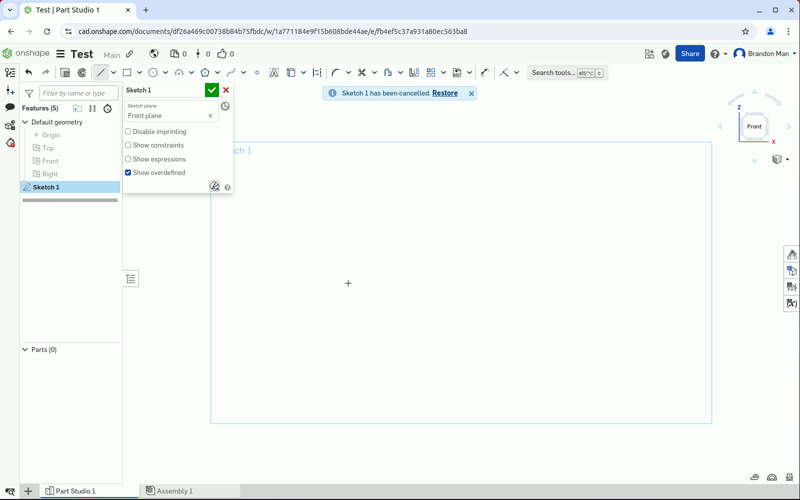
key_up(shift)
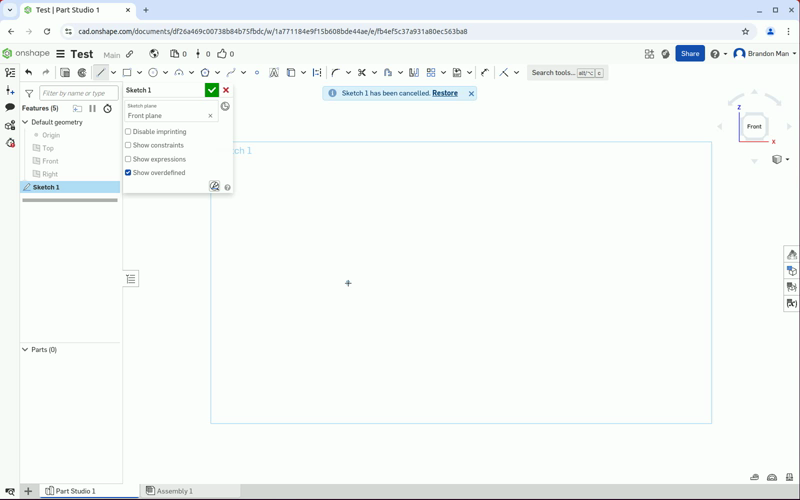
key_down(shift)
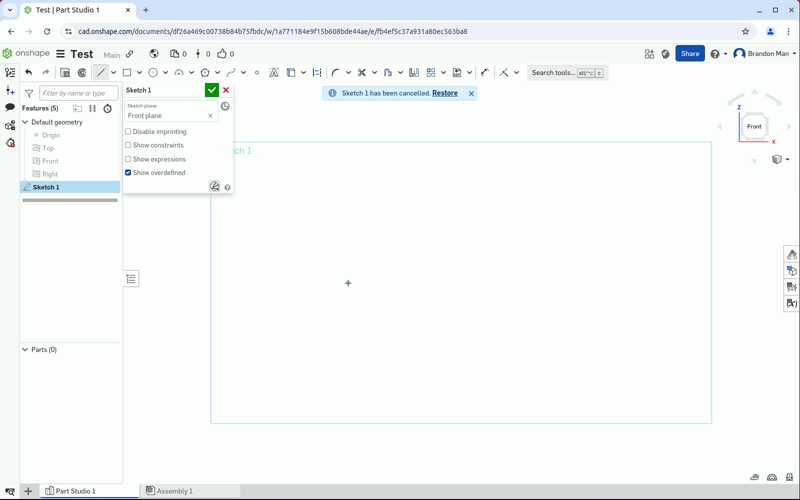
mouse_move(460, 282)
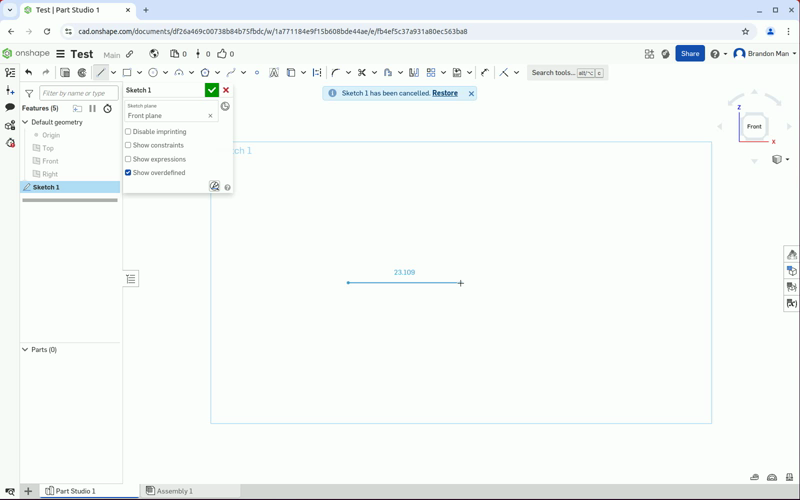
click(460, 282)
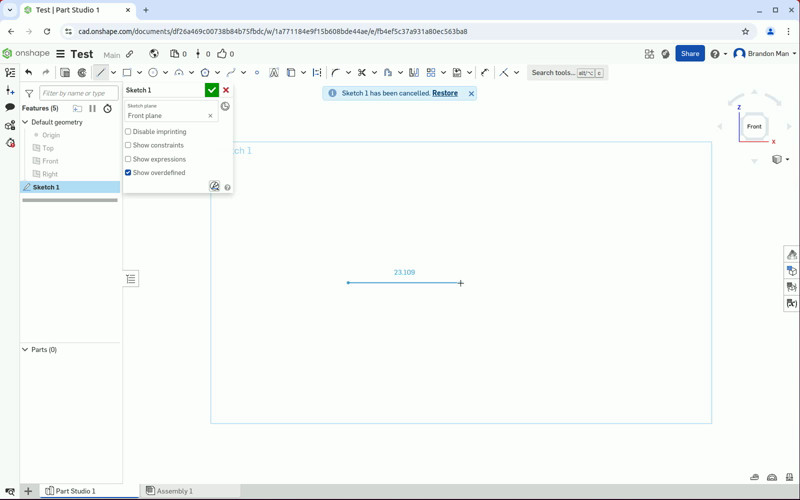
key_up(shift)
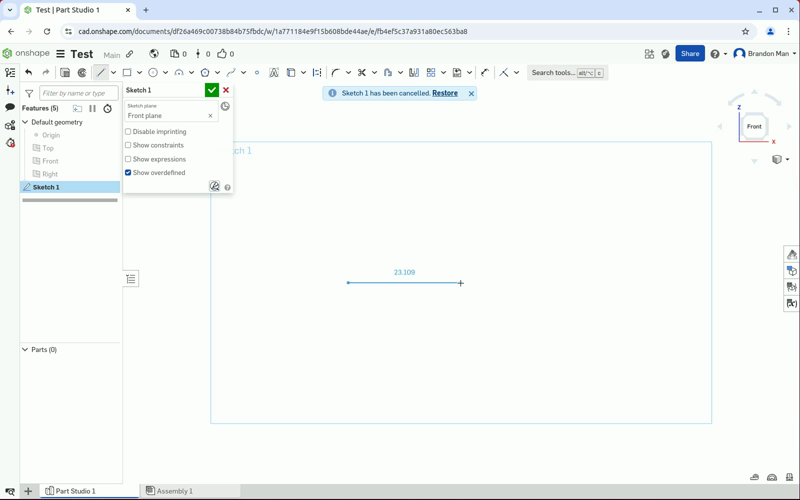
key_down(shift)
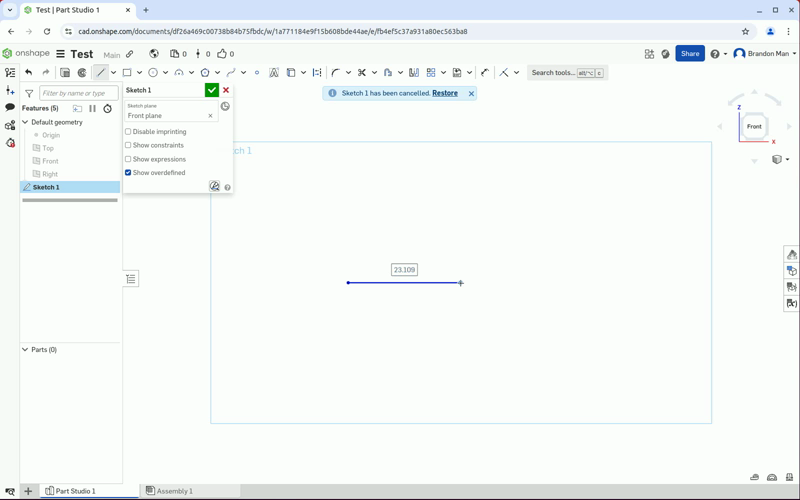
mouse_move(490, 282)
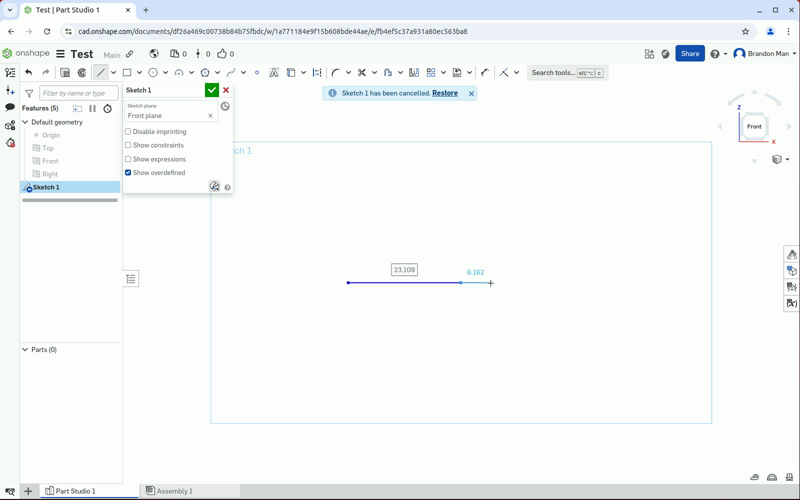
mouse_move(460, 262)
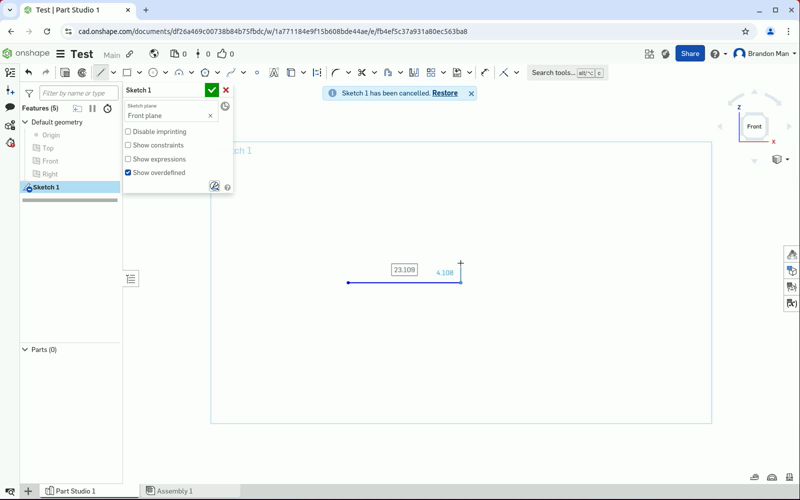
click(460, 262)
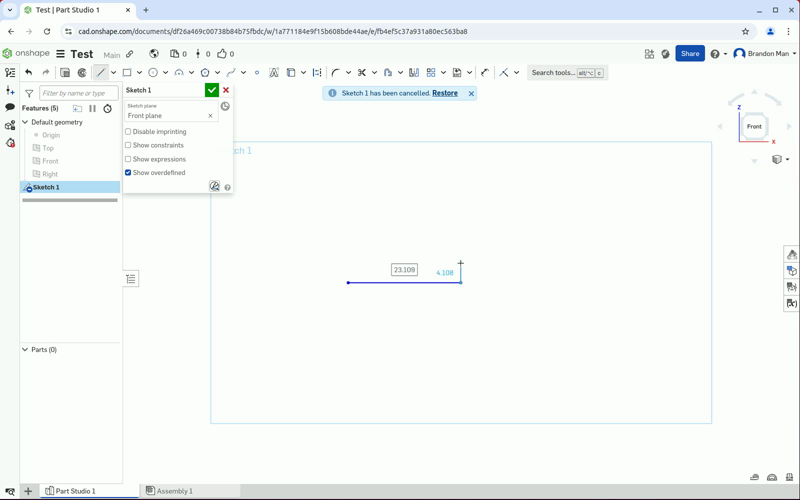
key_up(shift)
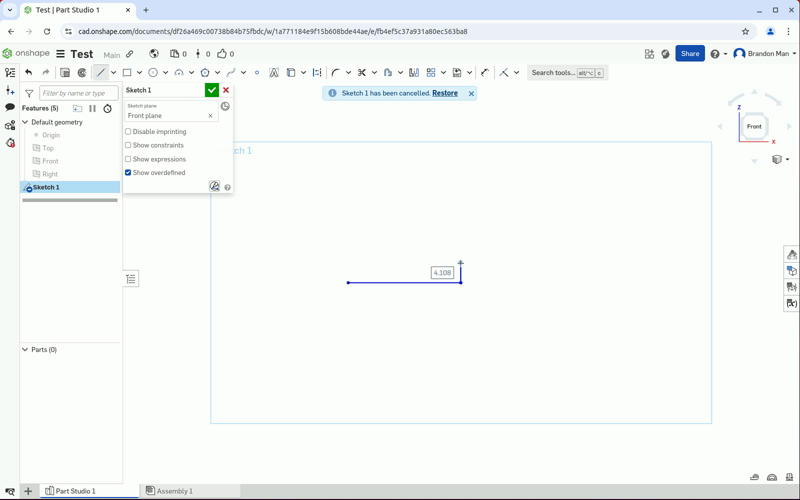
key_down(shift)
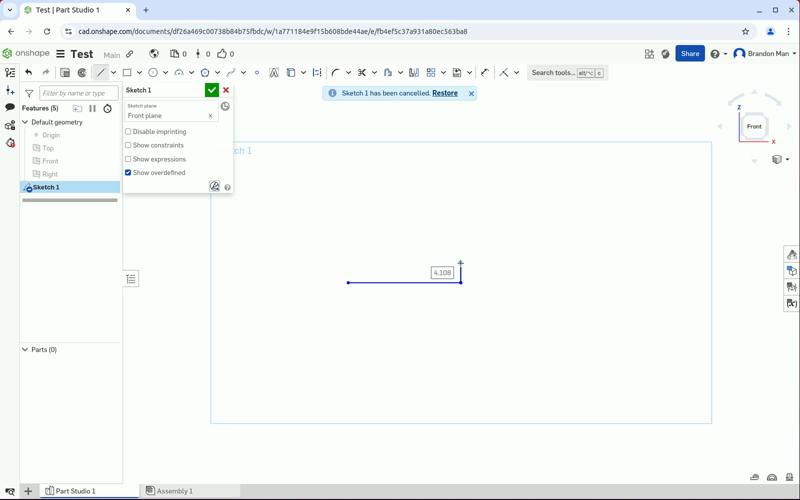
mouse_move(389, 262)
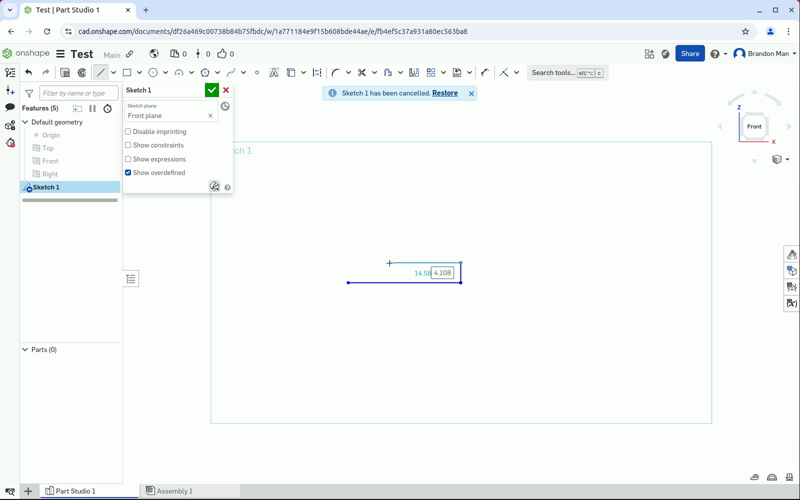
click(389, 262)
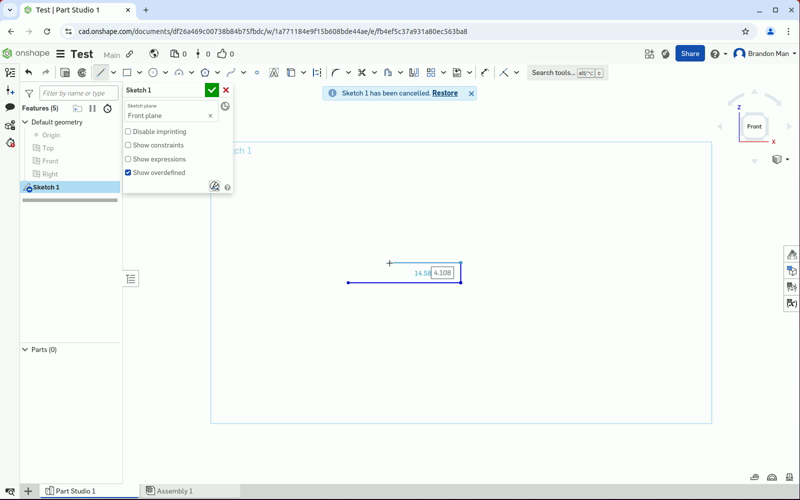
key_up(shift)
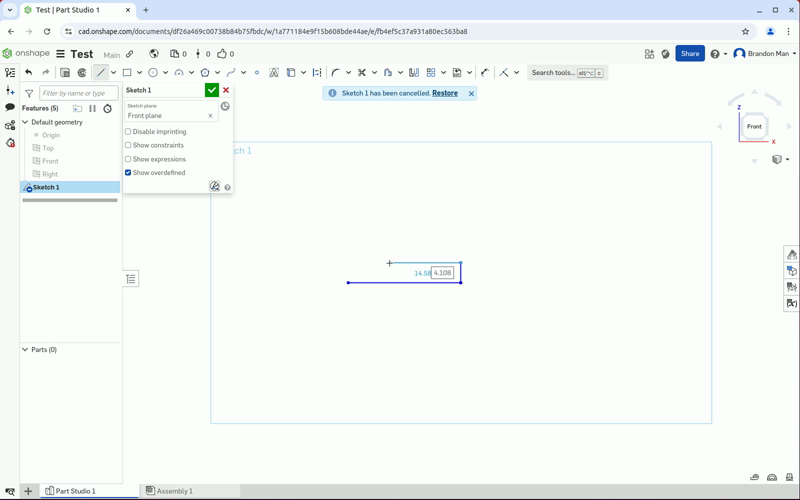
key_down(shift)
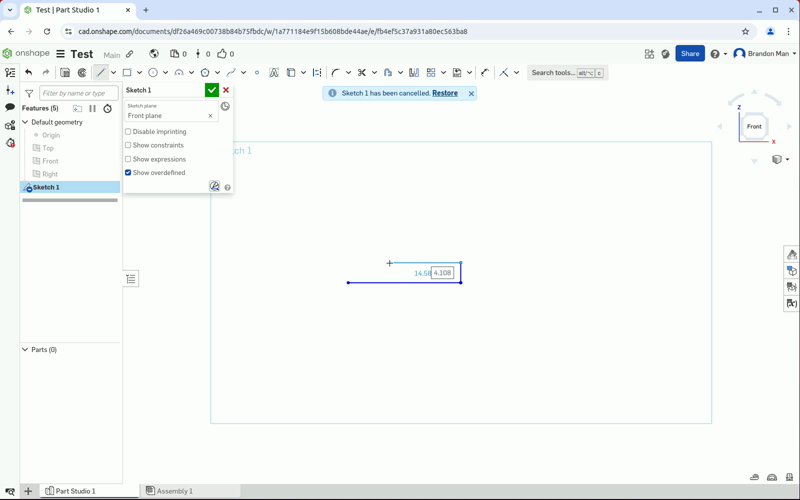
mouse_move(419, 262)
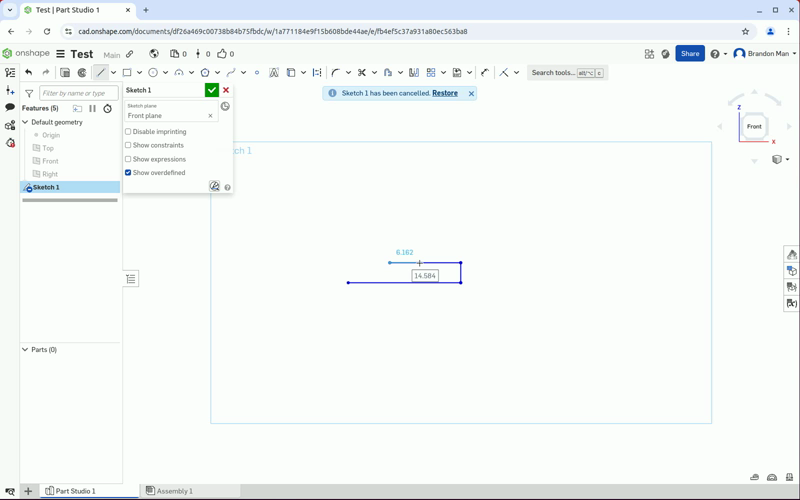
mouse_move(389, 221)
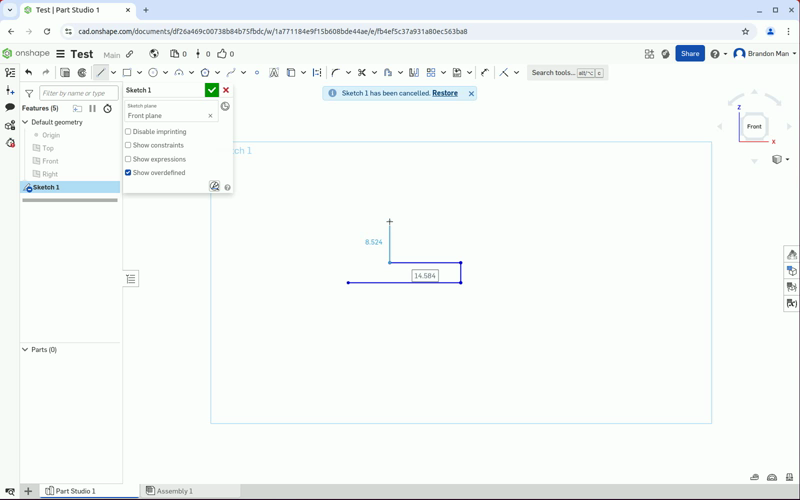
click(389, 221)
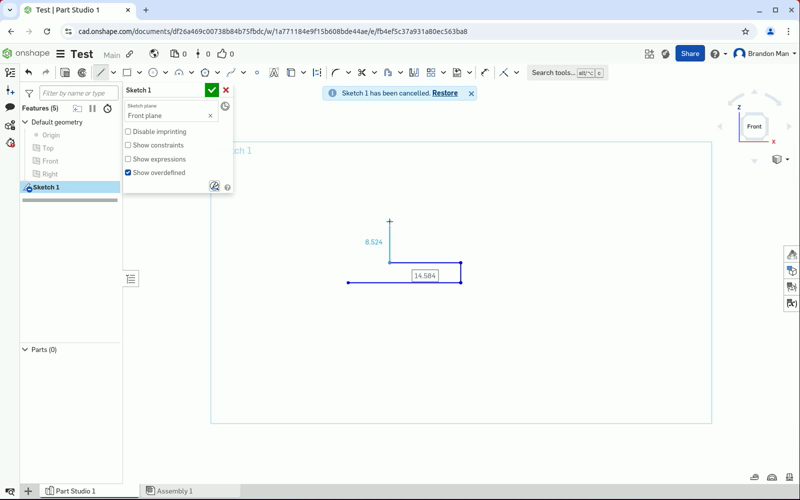
key_up(shift)
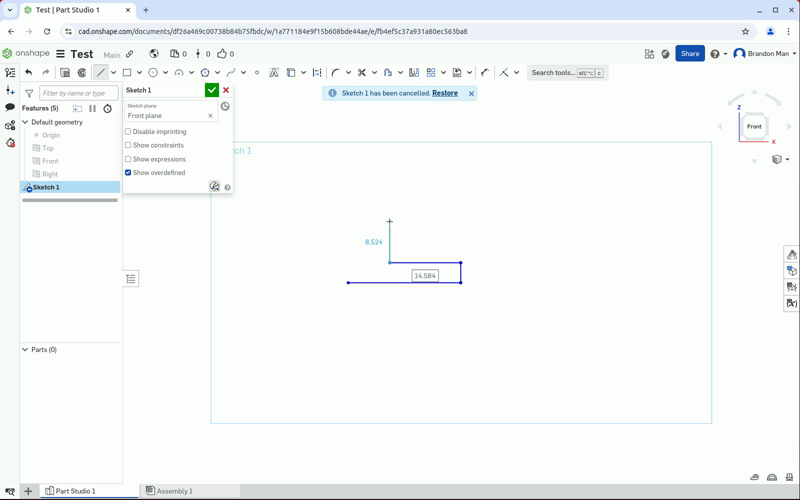
key_down(shift)
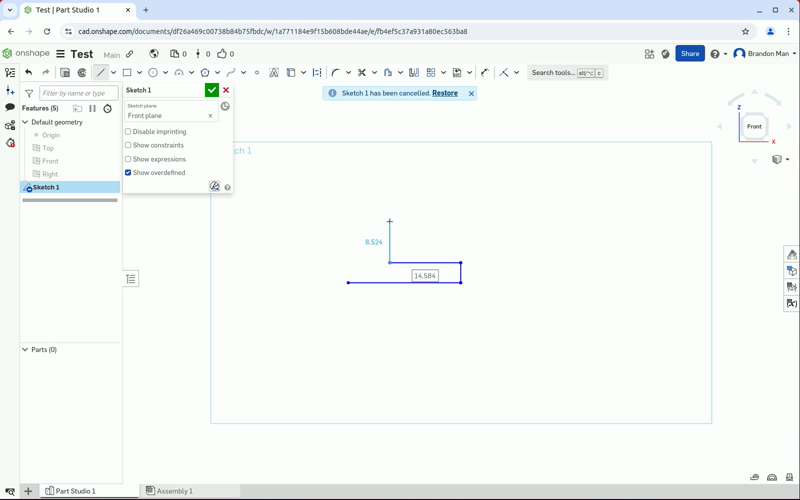
mouse_move(419, 221)
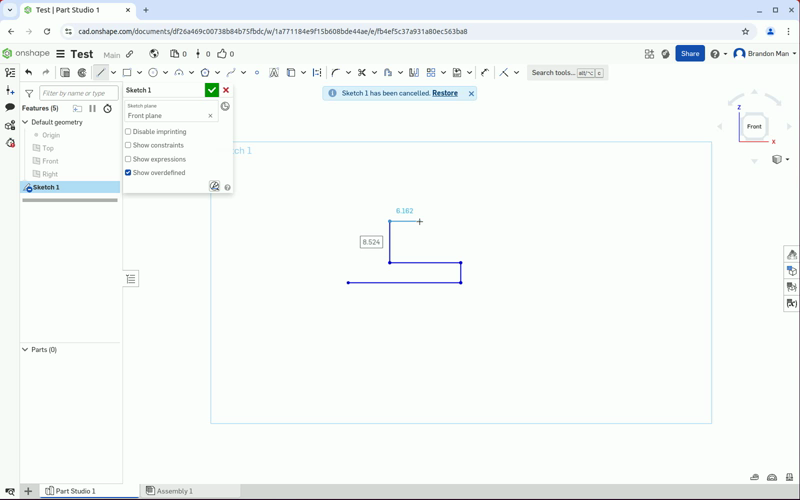
mouse_move(348, 221)
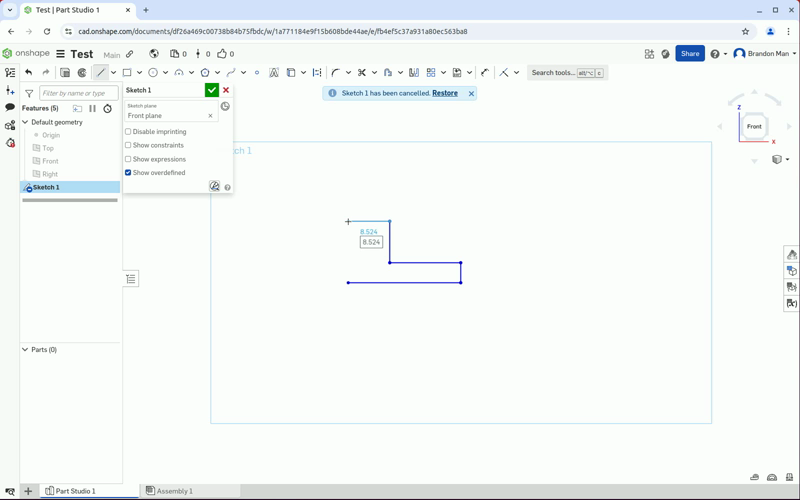
click(348, 221)
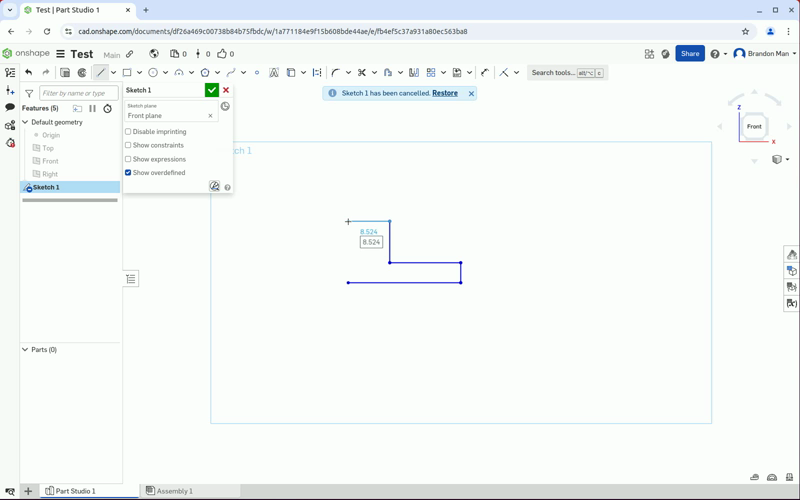
key_up(shift)
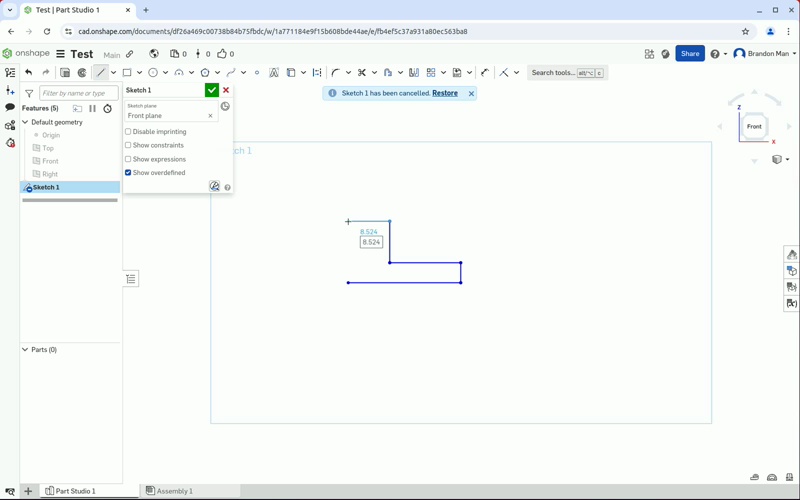
key_down(shift)
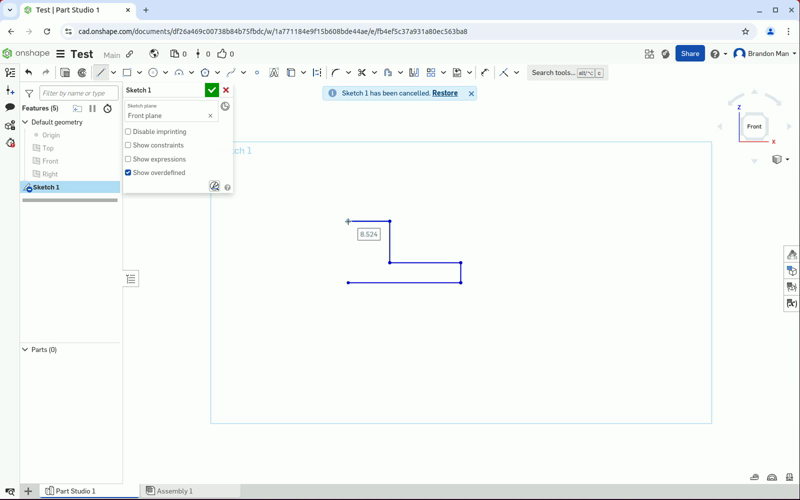
mouse_move(348, 282)
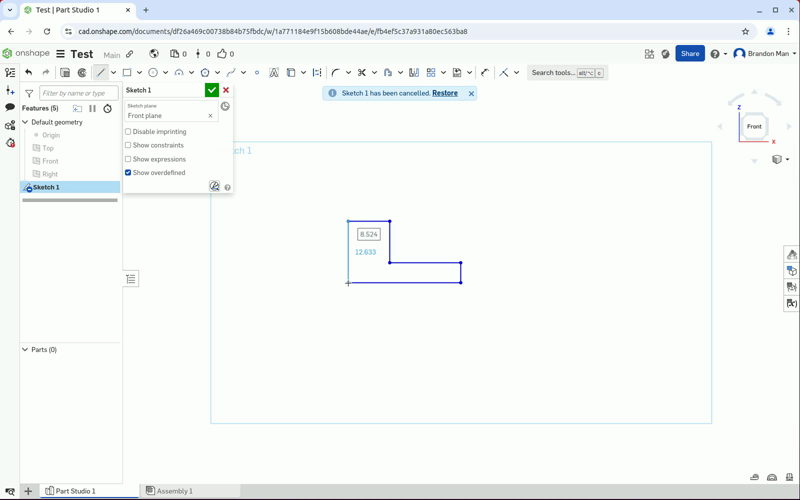
key_up(shift)
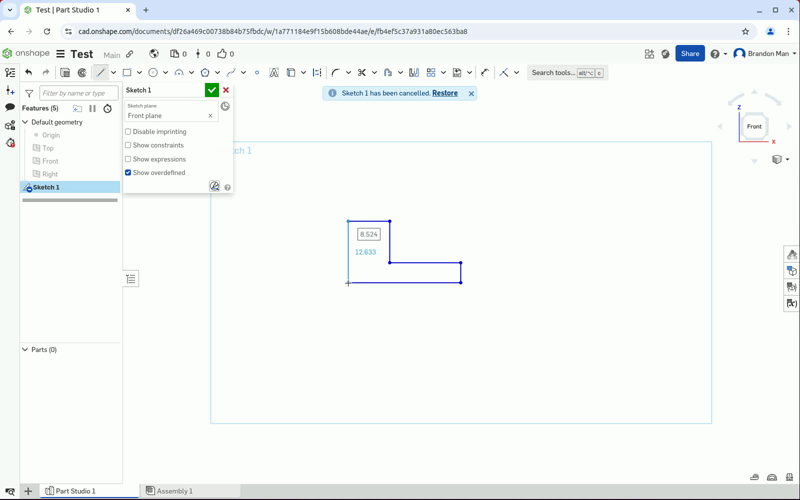
click(348, 282)
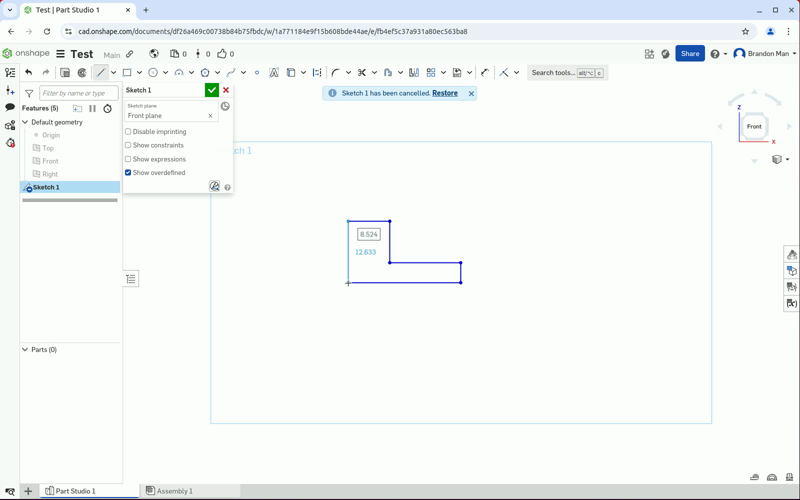
key(esc)
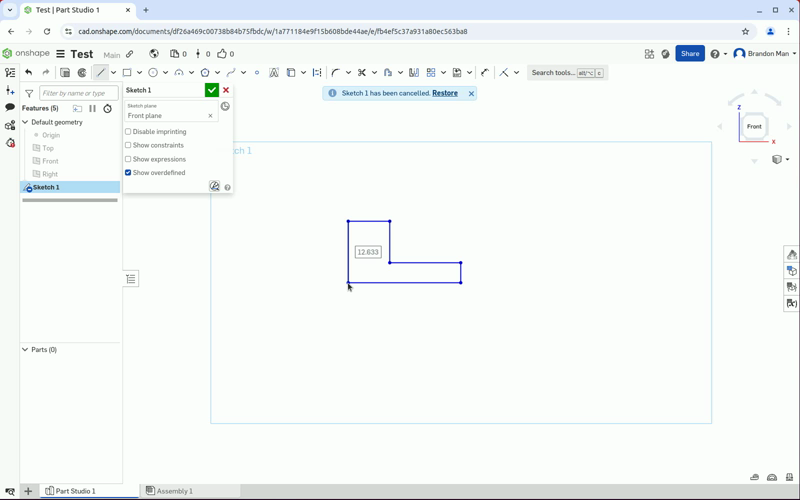
mouse_move(366, 258)
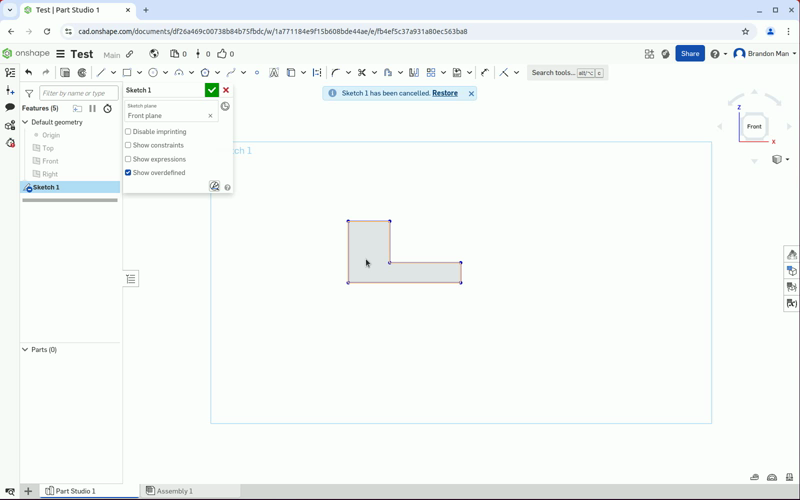
click(366, 258)
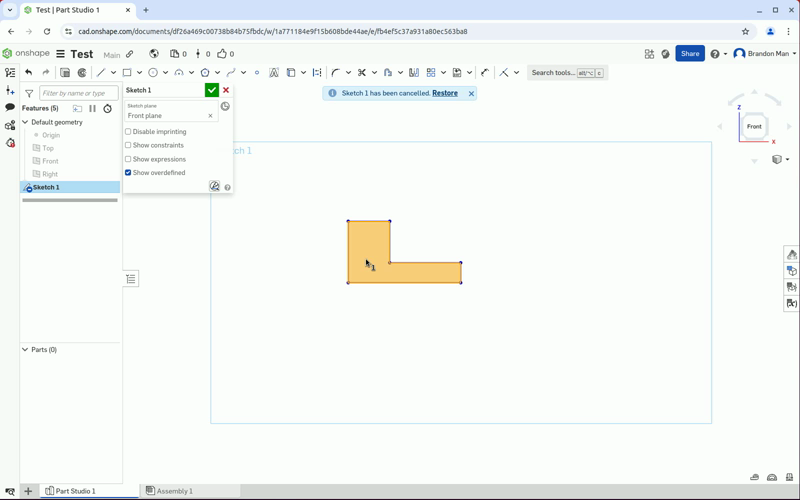
mouse_move(73, 352)
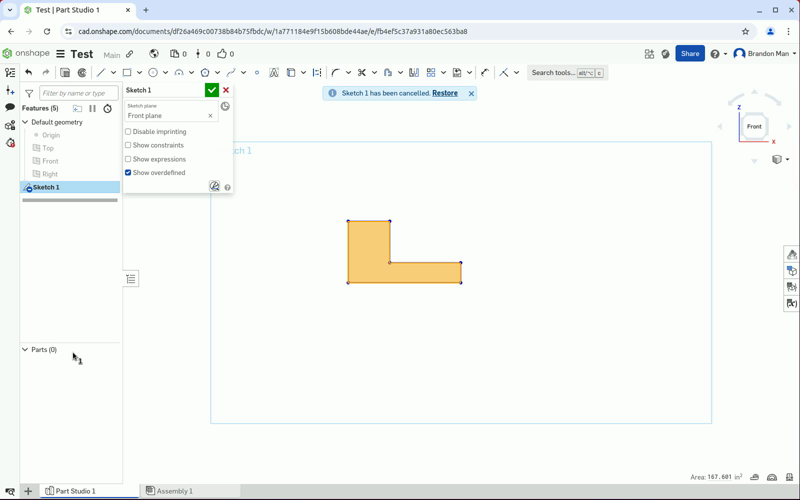
key(shift+y)
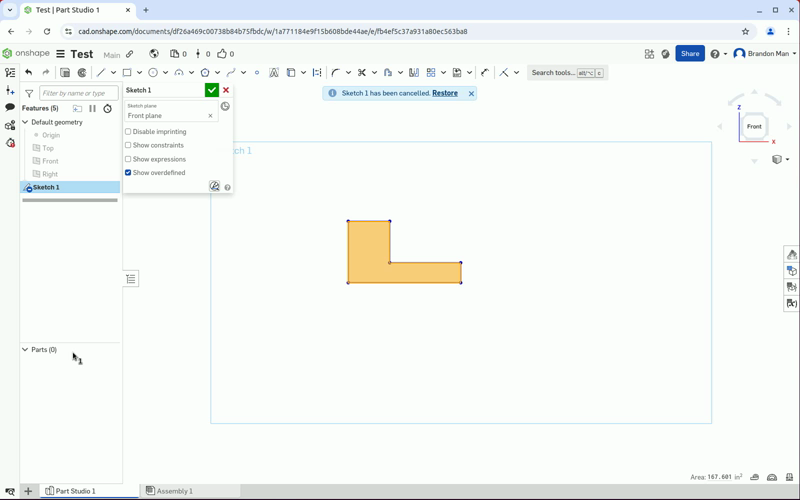
key(shift+e)
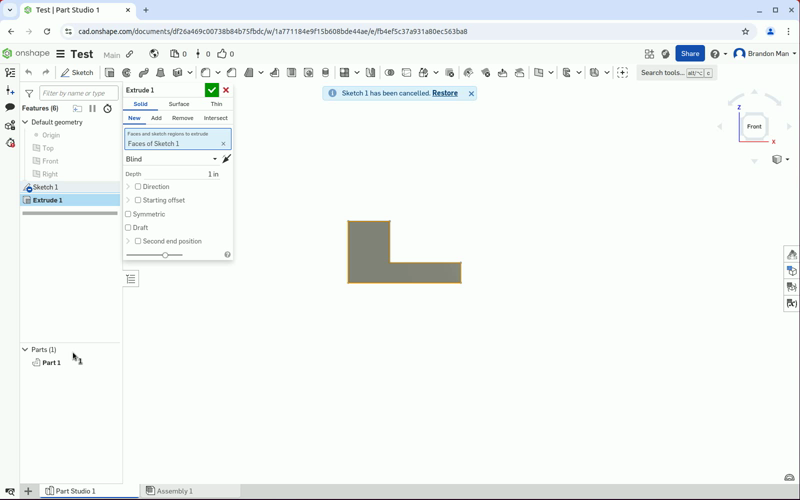
mouse_move(143, 106)
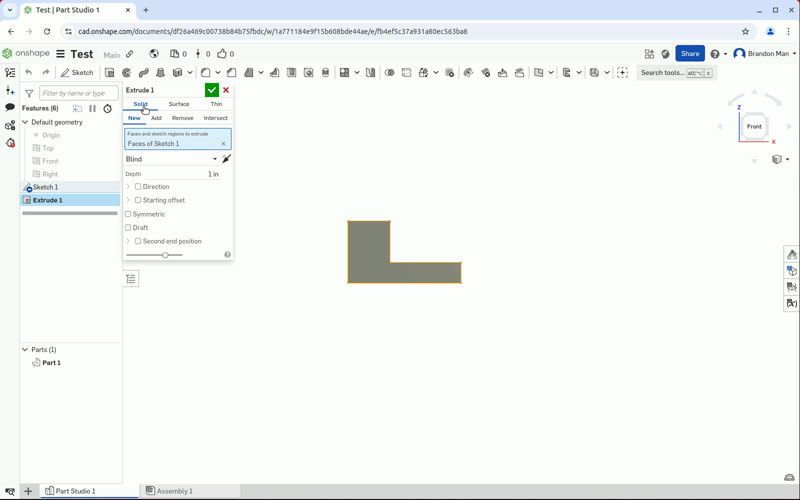
click(143, 106)
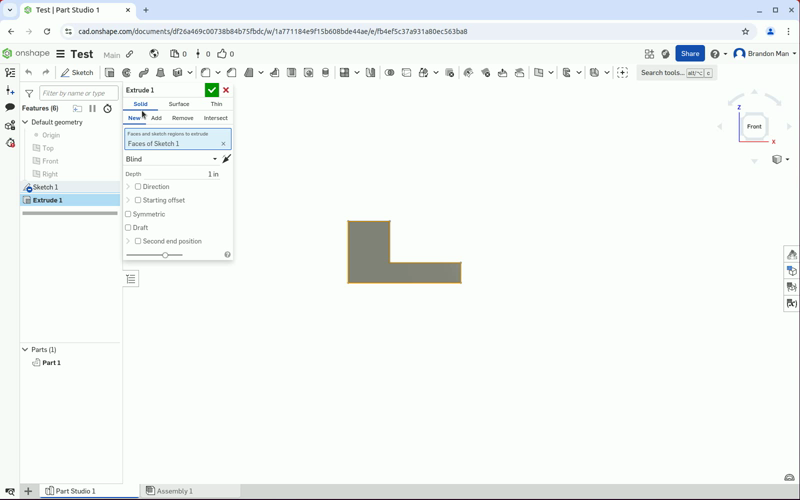
mouse_move(137, 120)
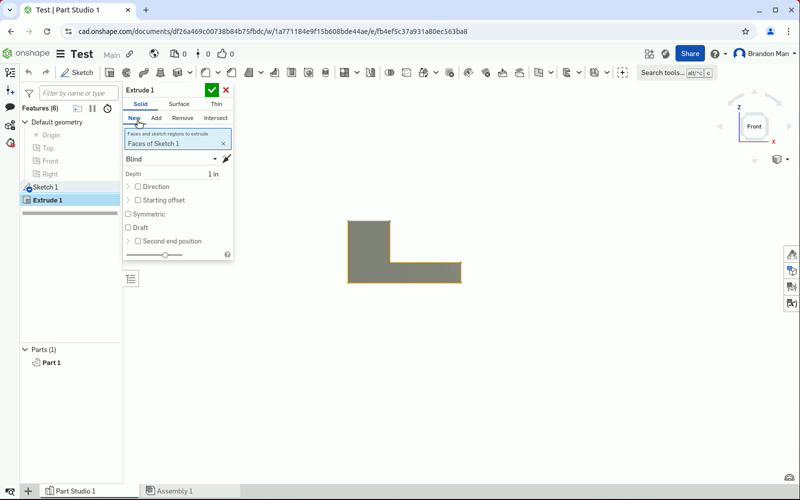
click(137, 120)
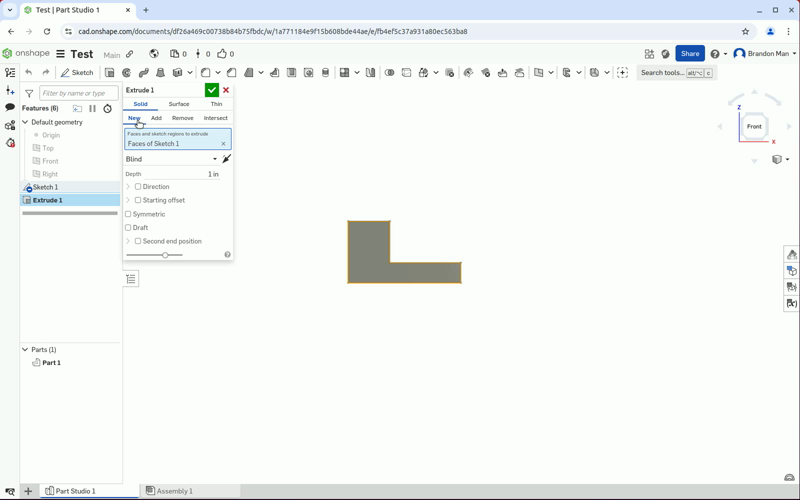
key(tab, 4)
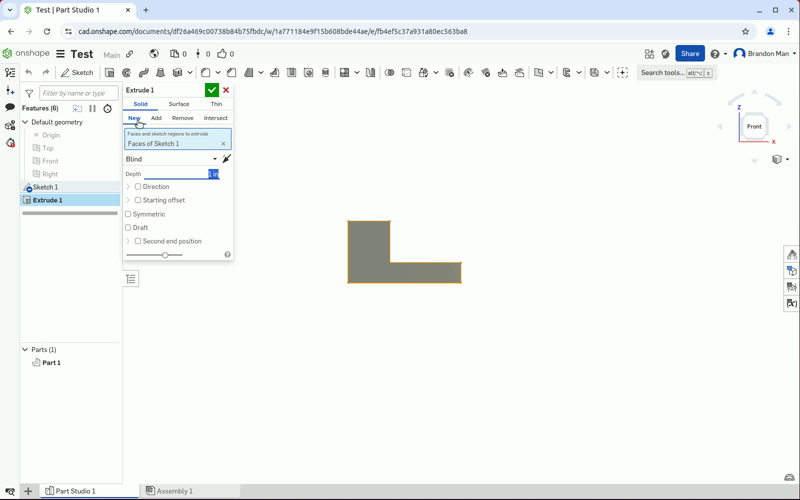
text(8.425)
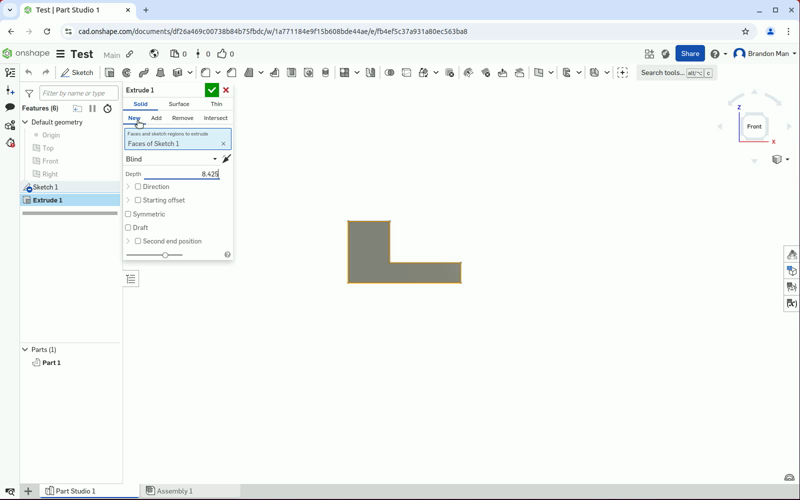
key(enter)
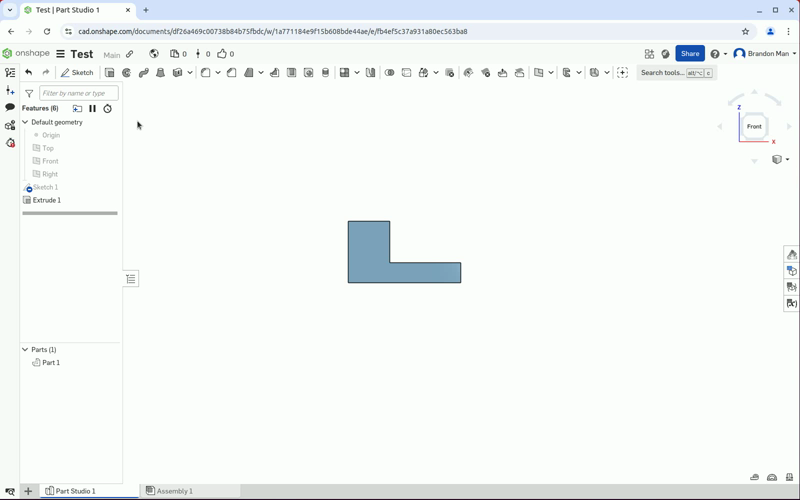
key(shift+h)
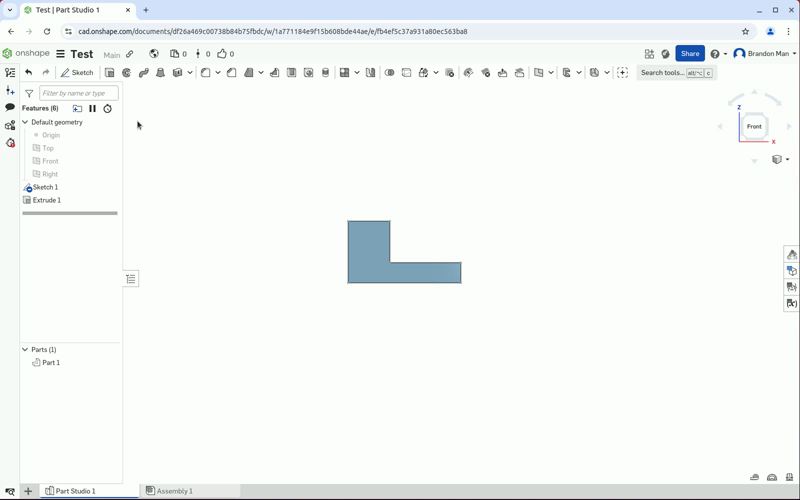
key(shift+h)
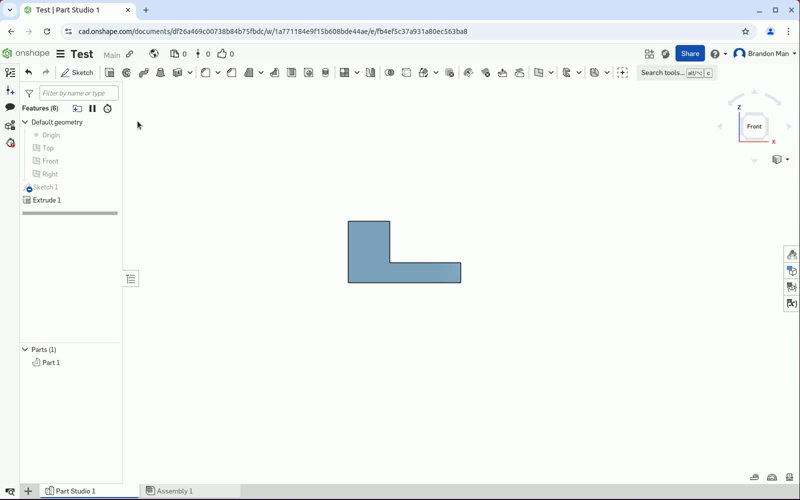
mouse_move(73, 189)
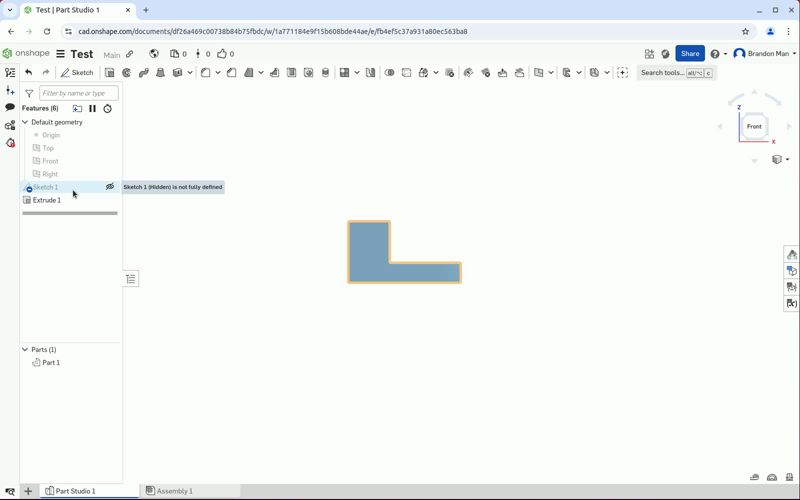
click(73, 189)
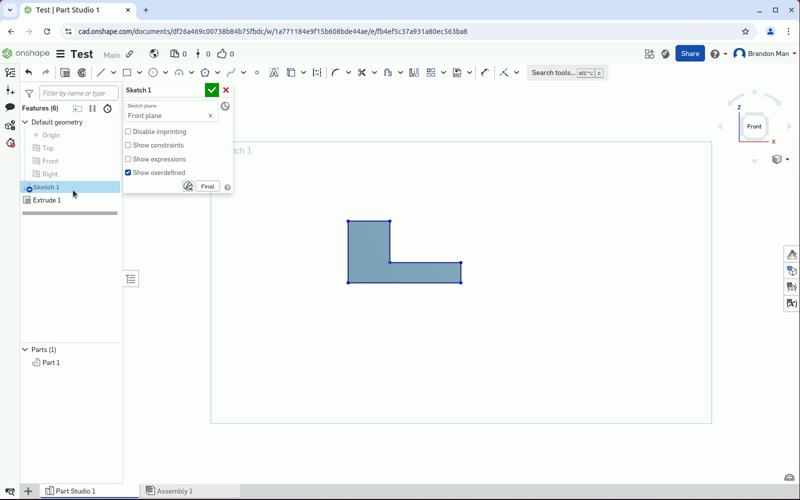
mouse_move(229, 92)
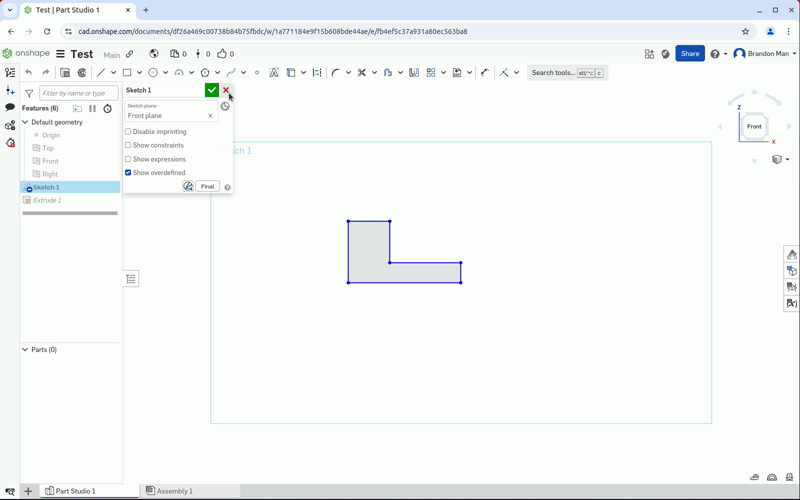
click(229, 92)
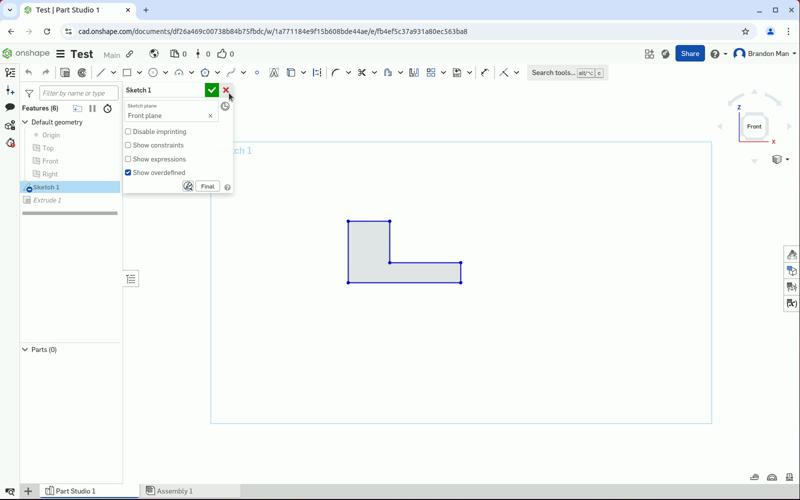
key(shift+s)
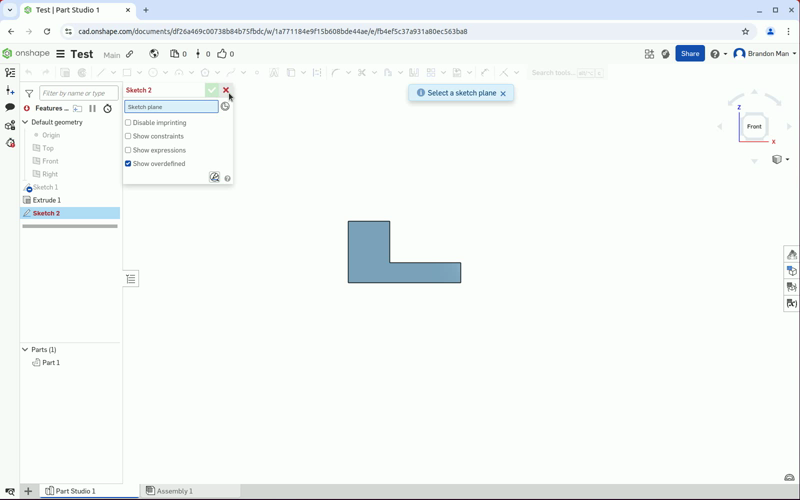
mouse_move(73, 163)
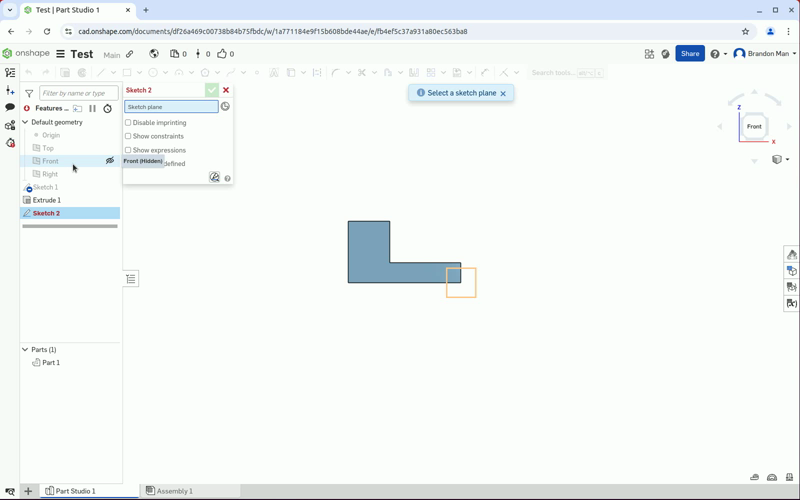
click(73, 163)
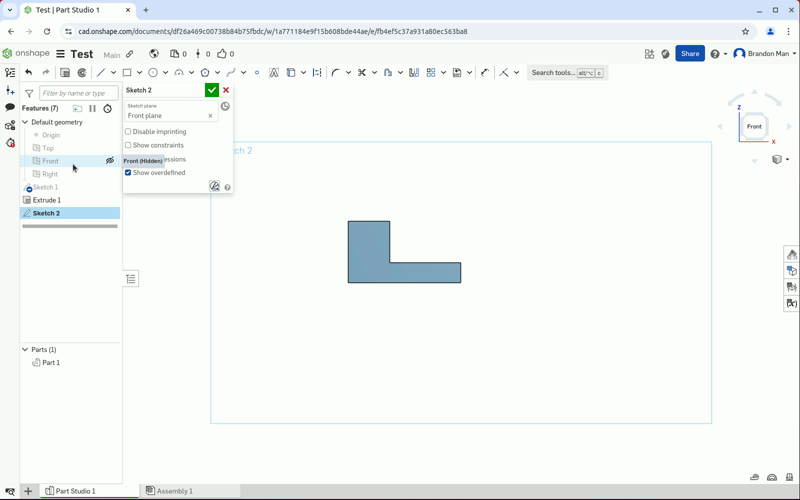
mouse_move(73, 352)
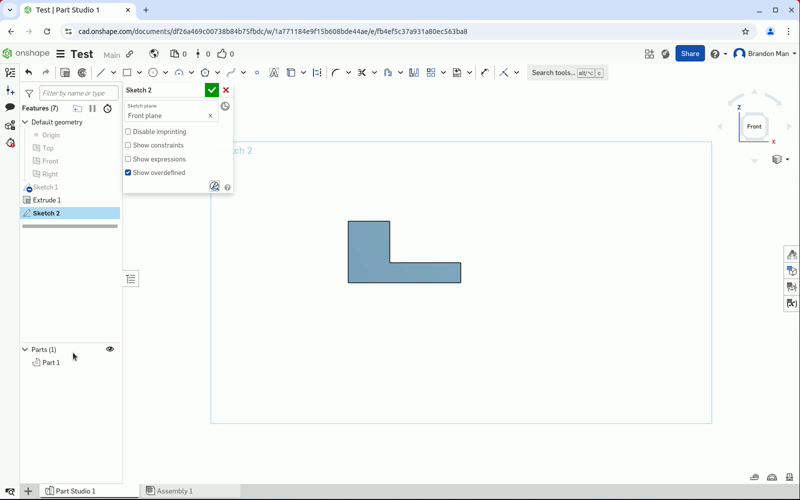
key(y)
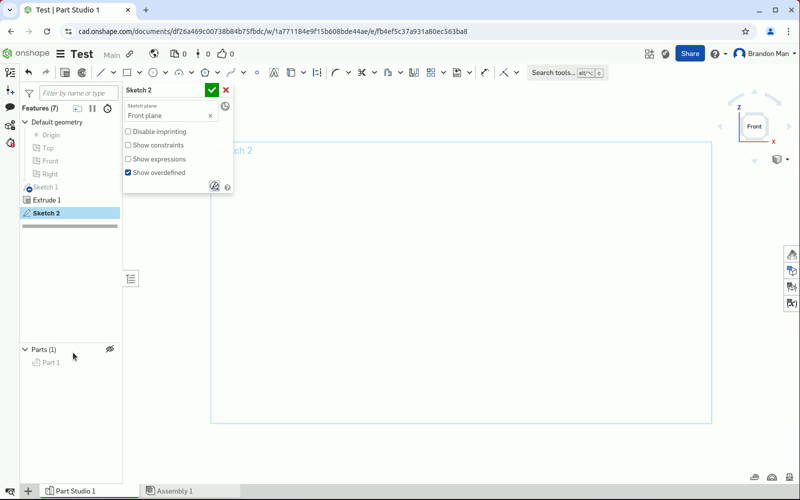
key(l)
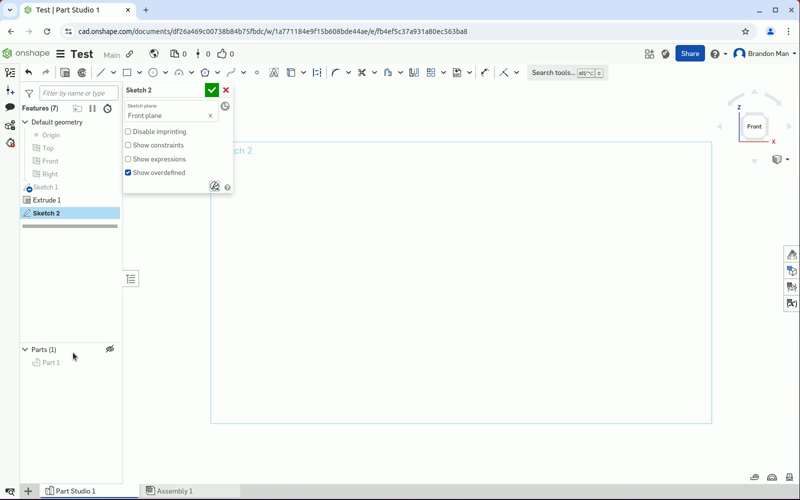
key_down(shift)
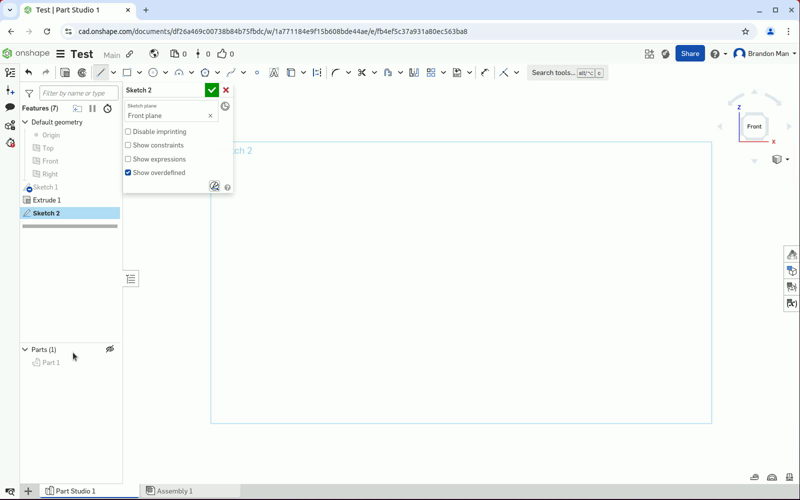
mouse_move(348, 282)
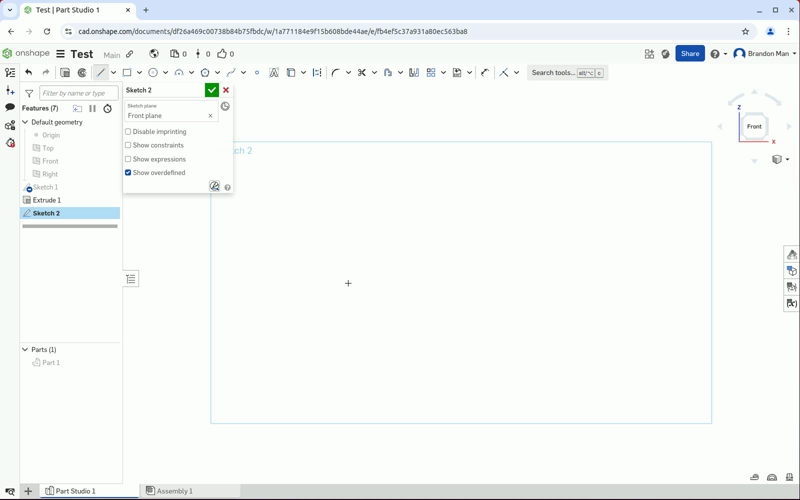
click(348, 282)
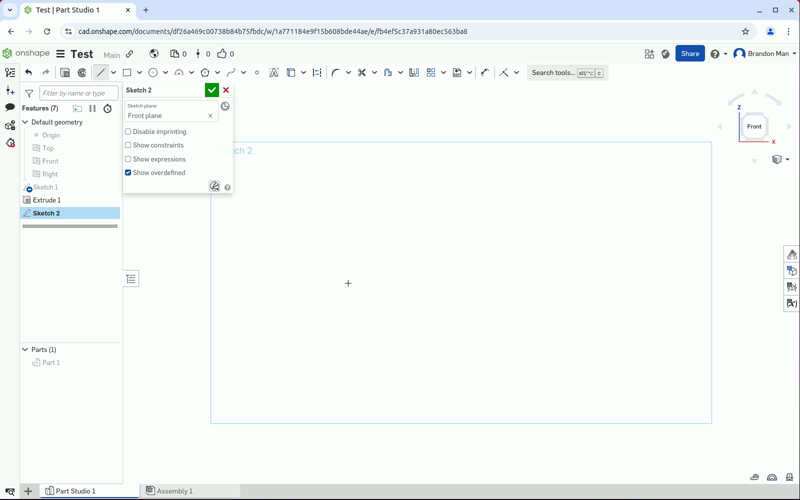
key_up(shift)
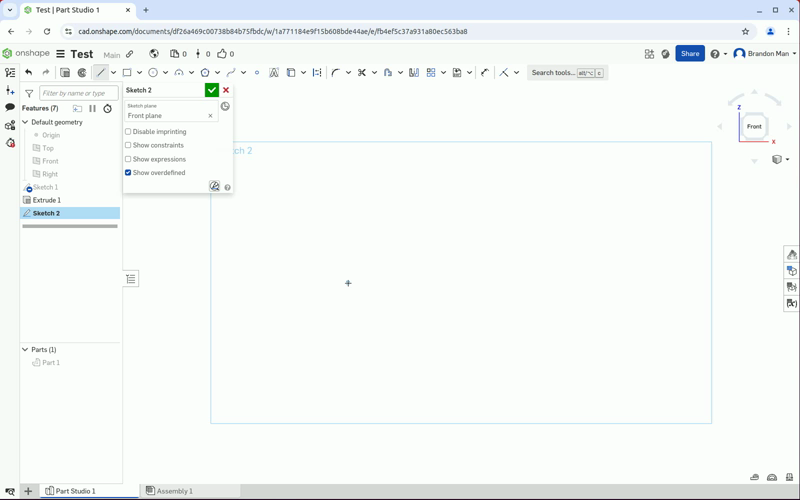
key_down(shift)
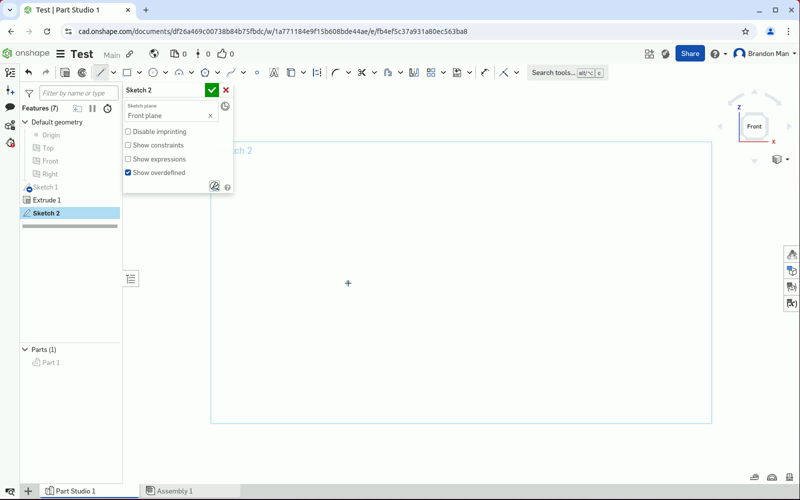
mouse_move(460, 282)
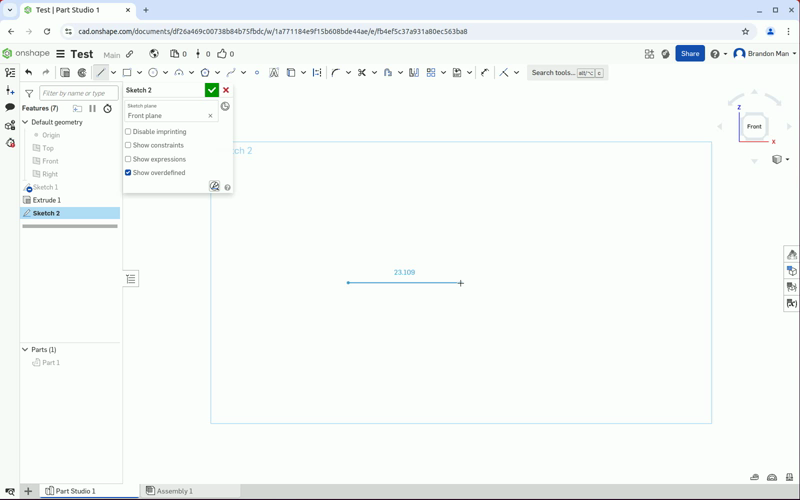
click(460, 282)
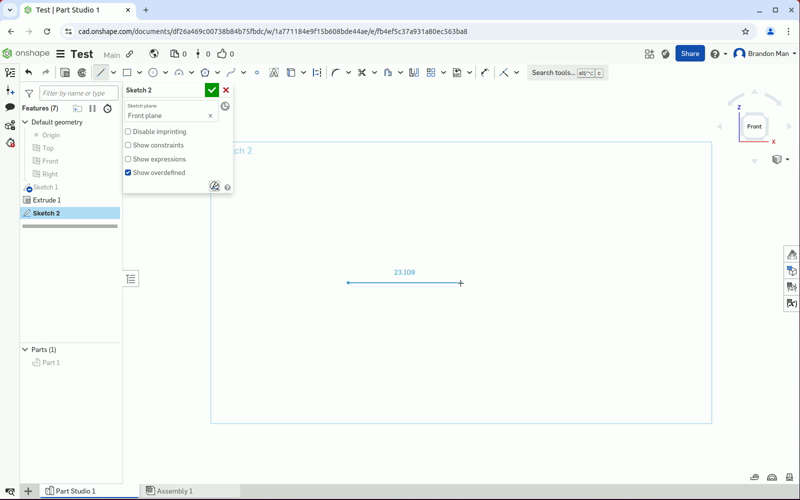
key_up(shift)
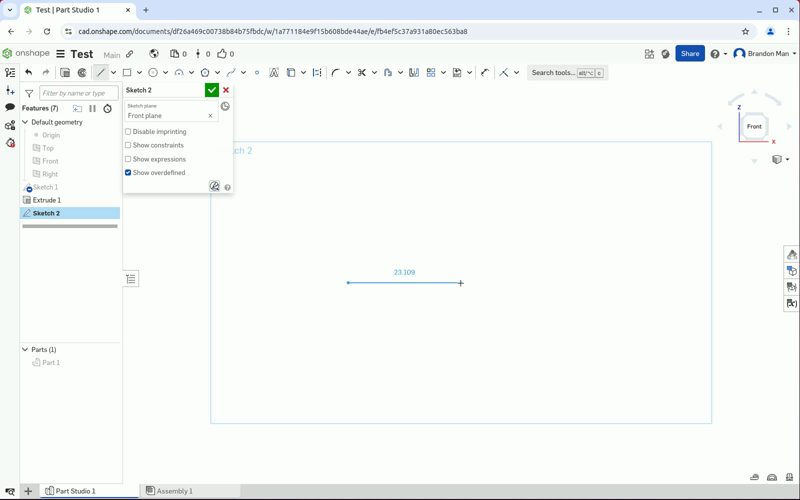
key_down(shift)
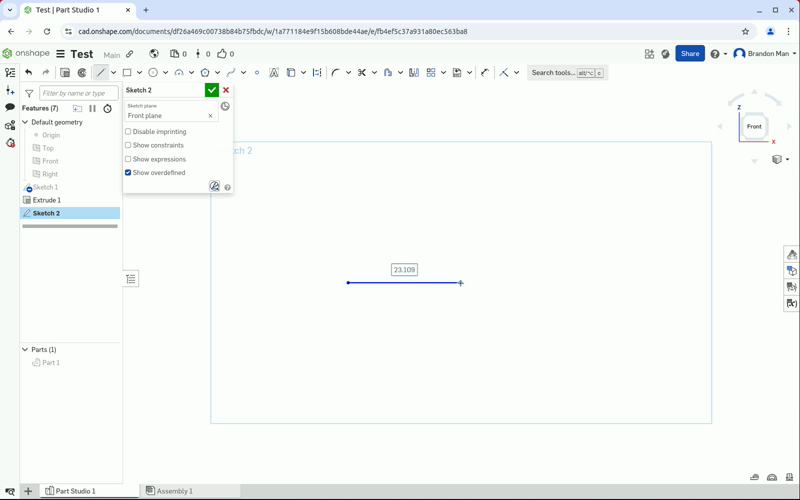
mouse_move(490, 282)
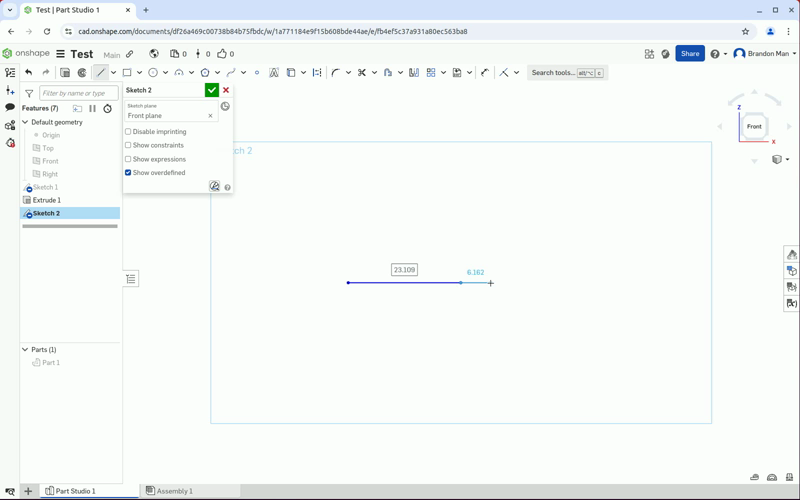
mouse_move(460, 262)
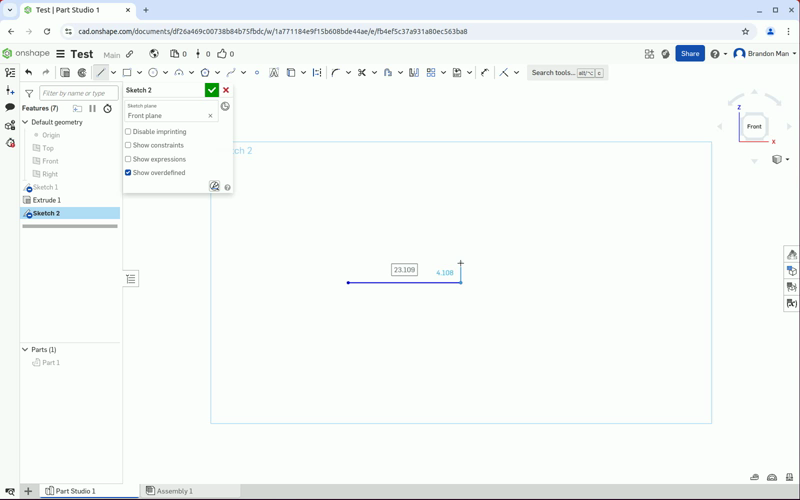
click(460, 262)
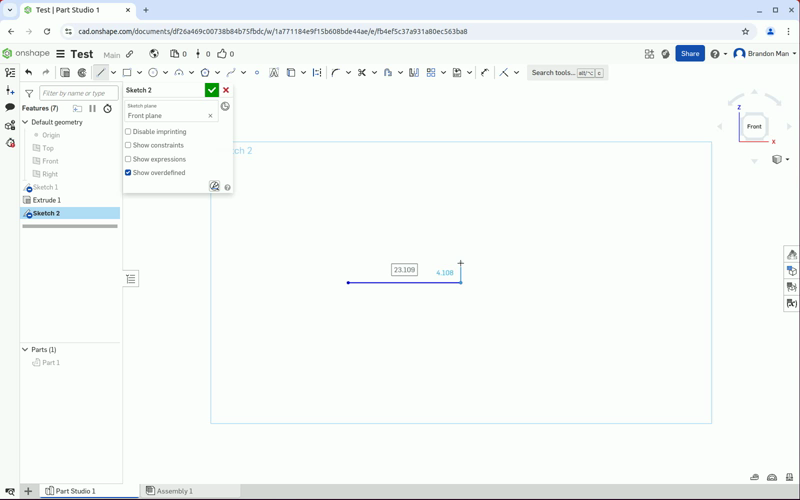
key_up(shift)
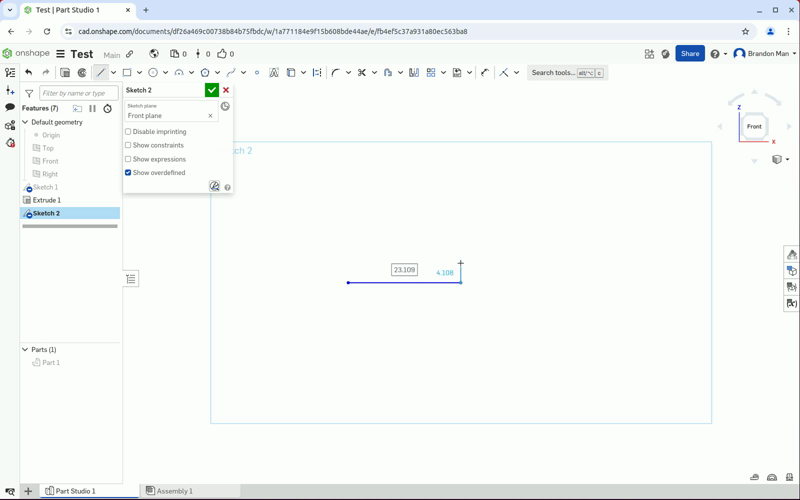
key_down(shift)
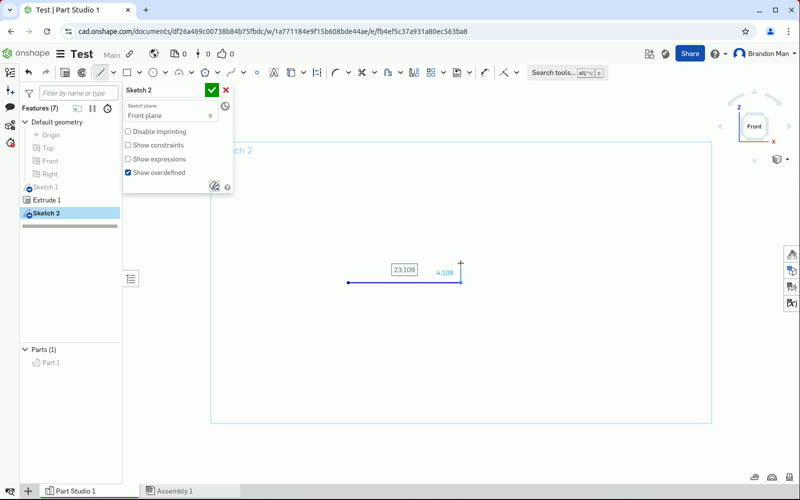
mouse_move(389, 262)
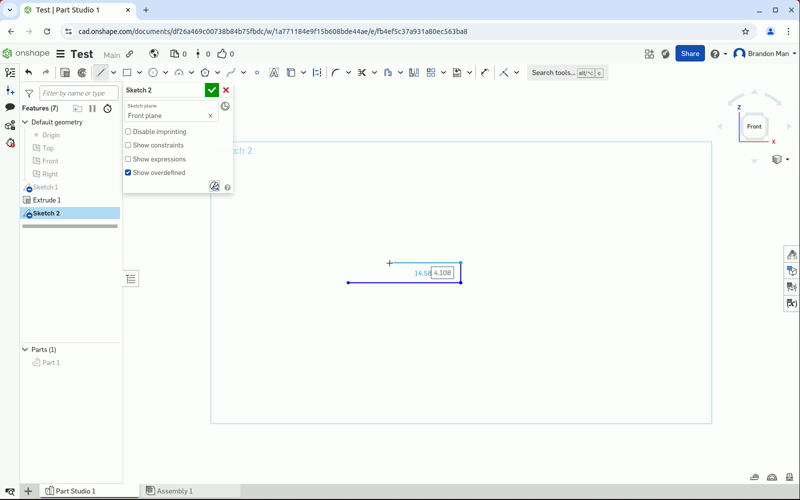
click(389, 262)
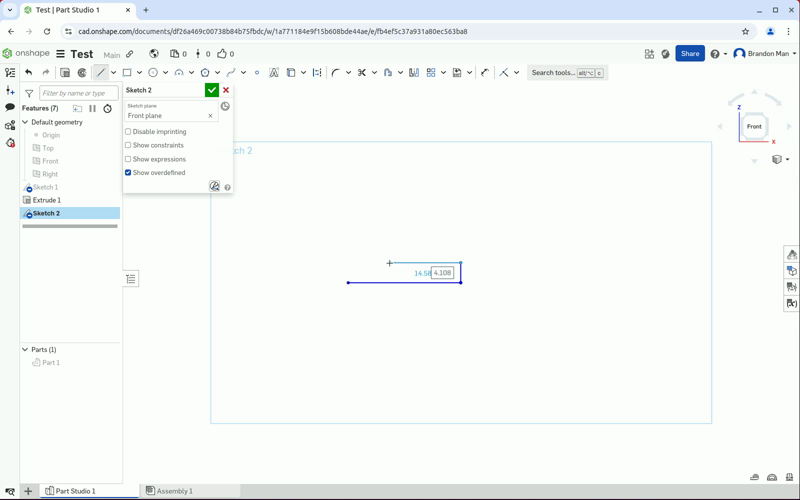
key_up(shift)
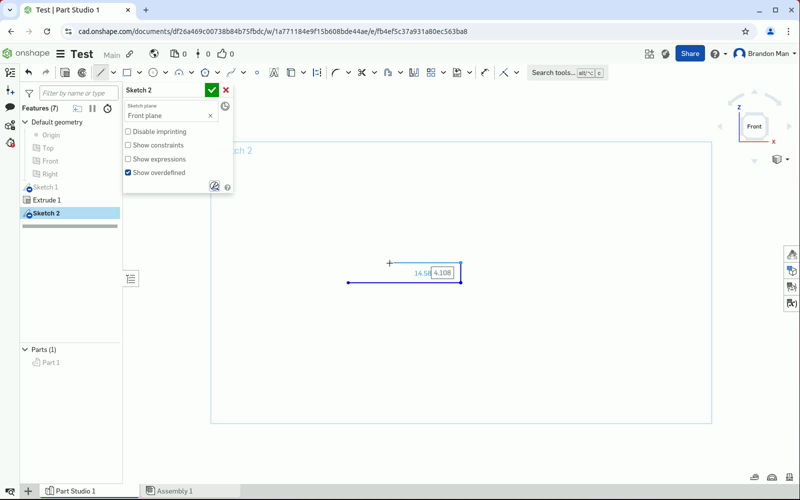
key_down(shift)
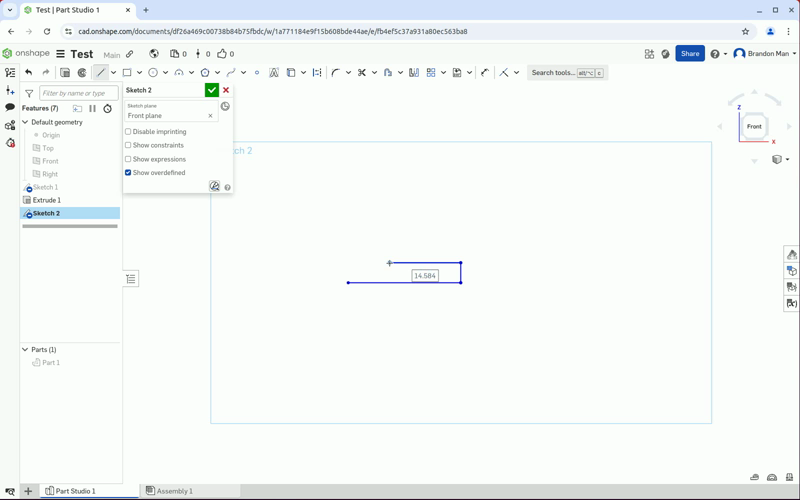
mouse_move(419, 262)
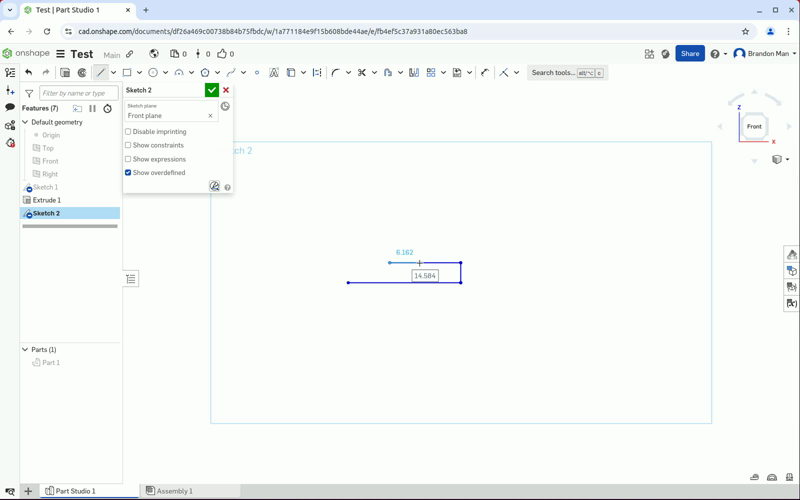
mouse_move(389, 221)
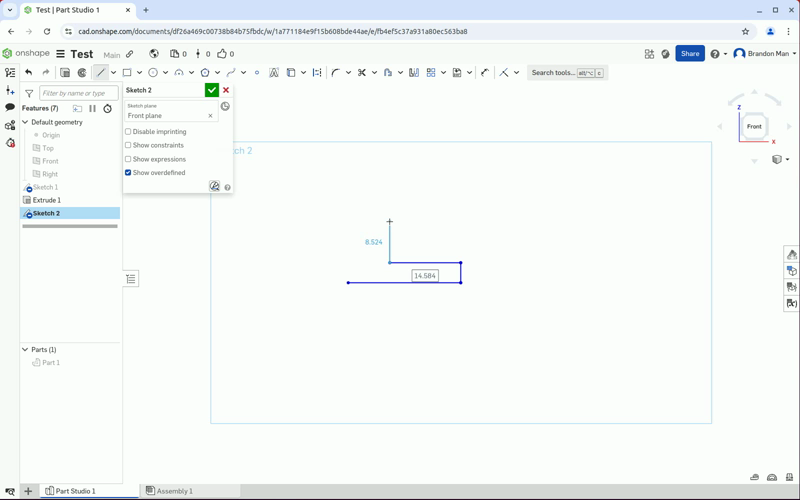
click(389, 221)
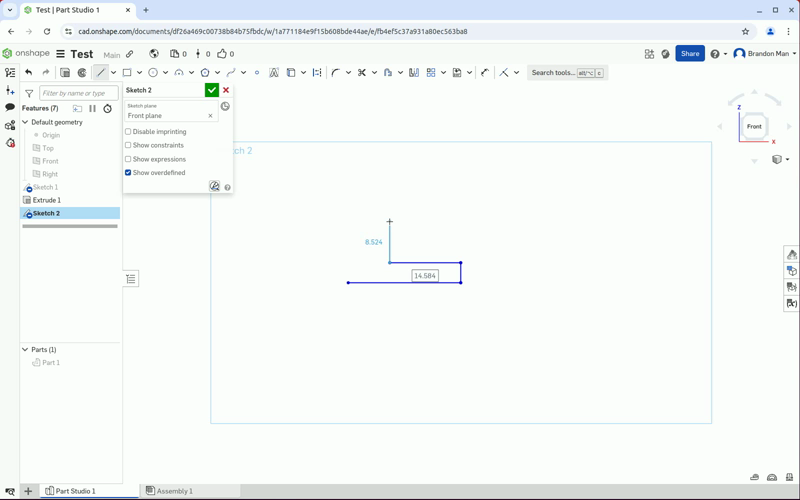
key_up(shift)
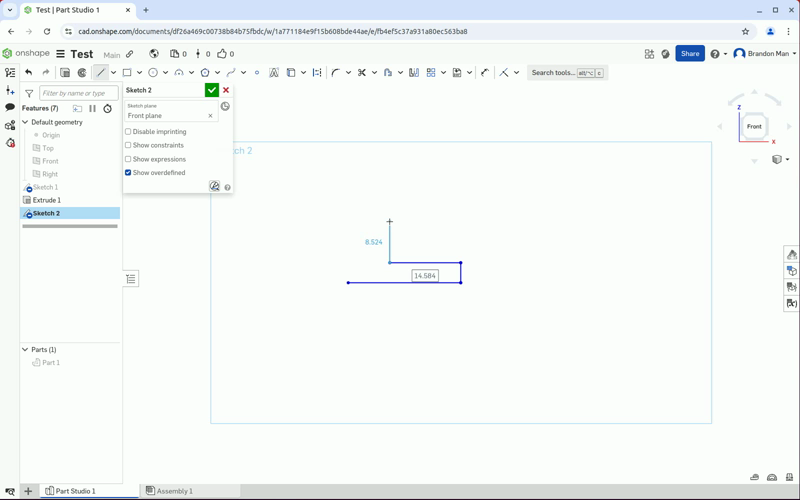
key_down(shift)
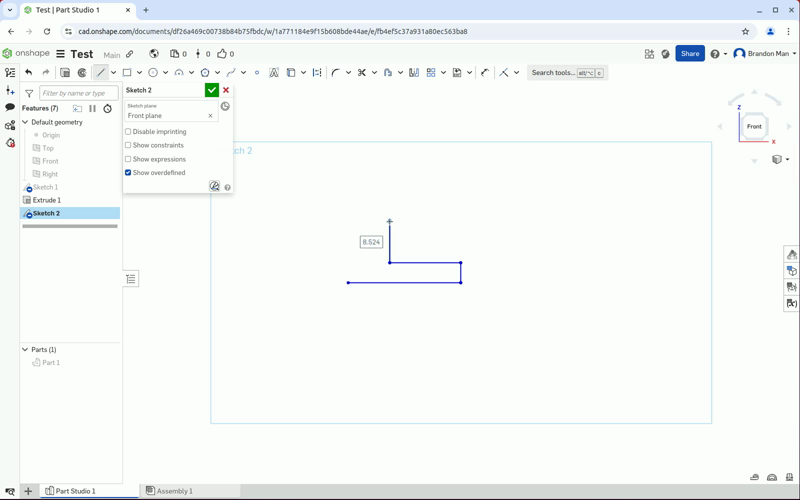
mouse_move(419, 221)
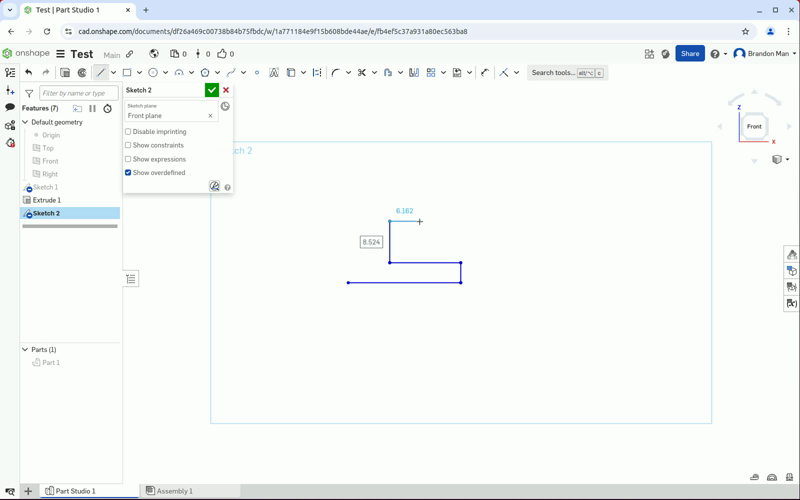
mouse_move(348, 221)
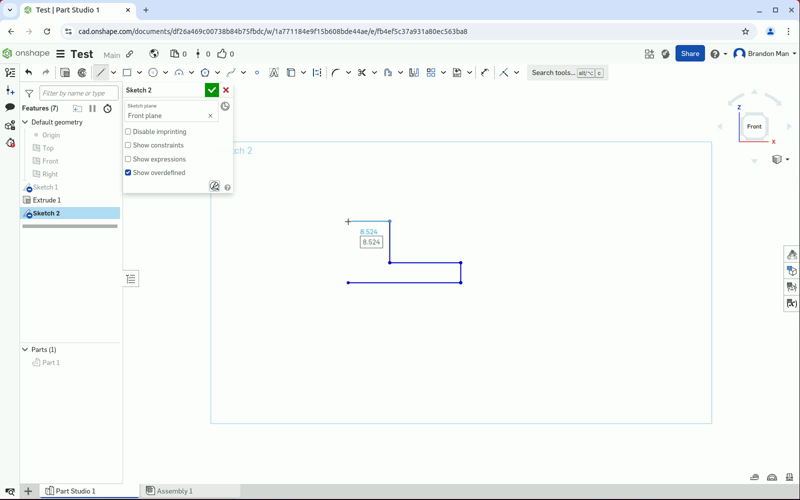
click(348, 221)
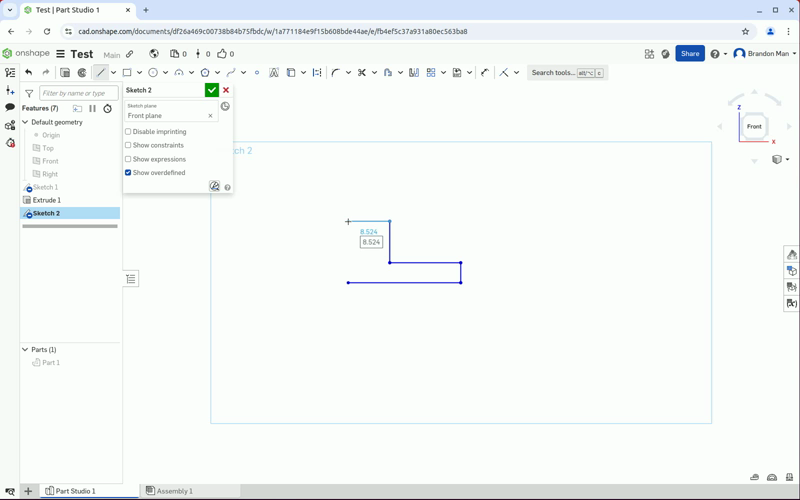
key_up(shift)
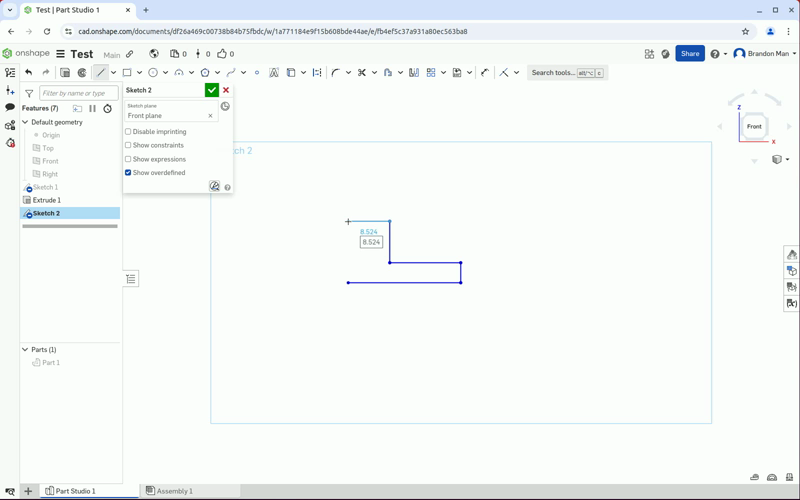
key_down(shift)
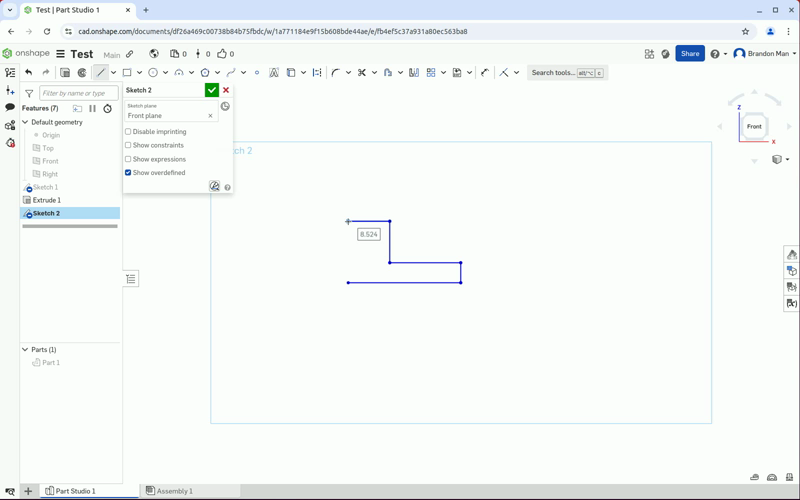
mouse_move(348, 282)
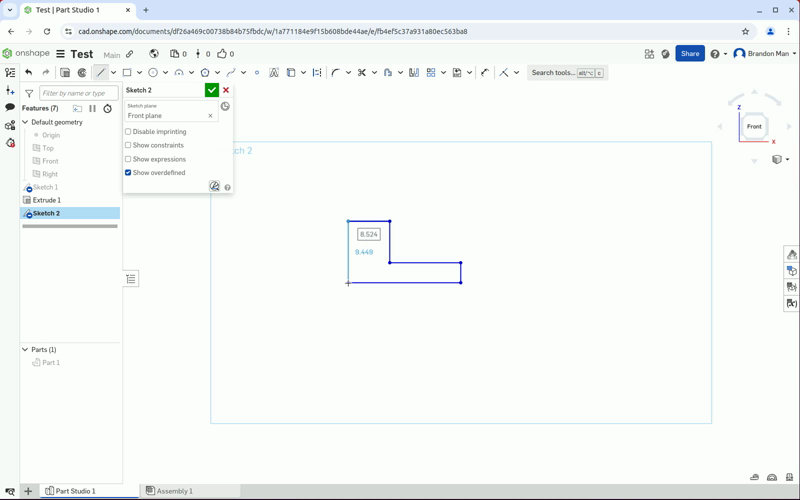
key_up(shift)
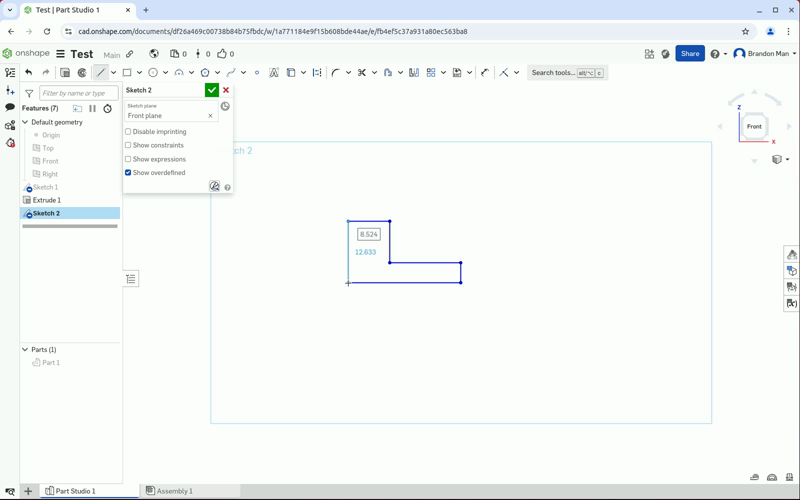
click(348, 282)
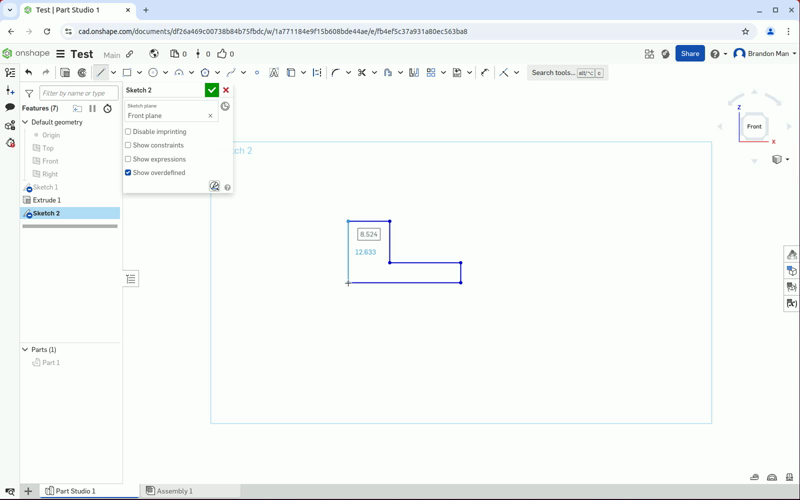
key(esc)
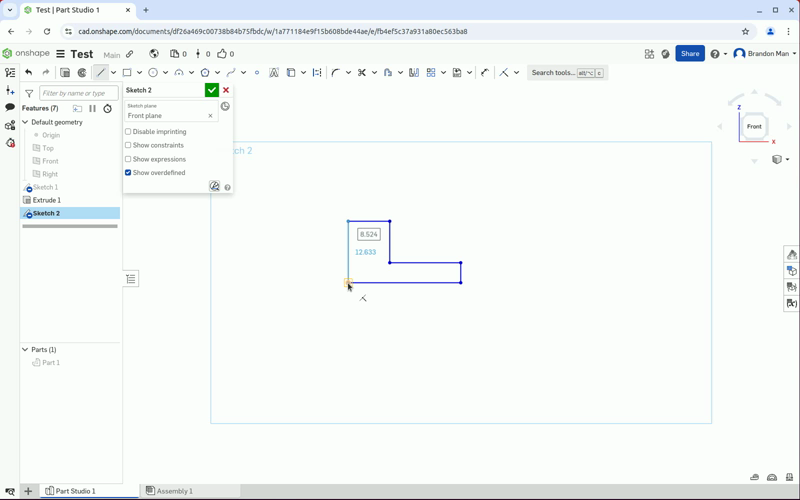
mouse_move(355, 224)
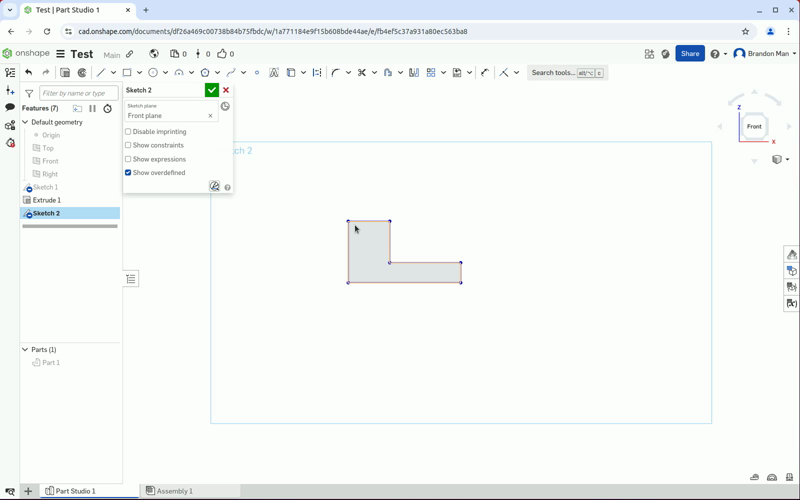
click(355, 224)
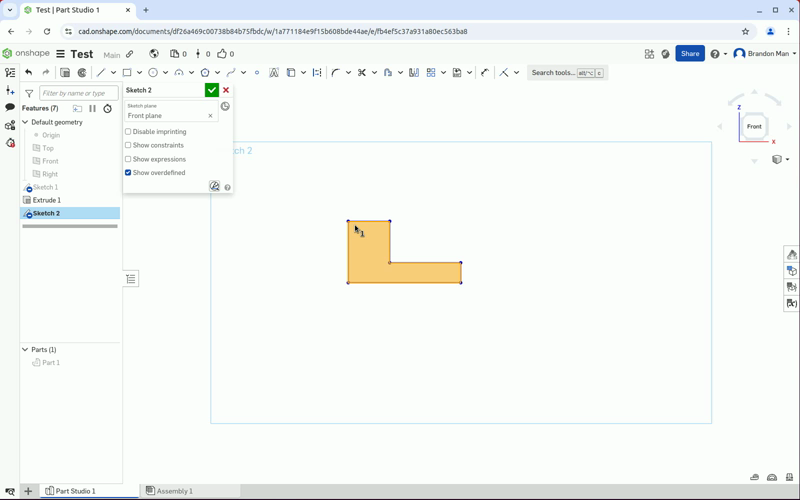
mouse_move(73, 352)
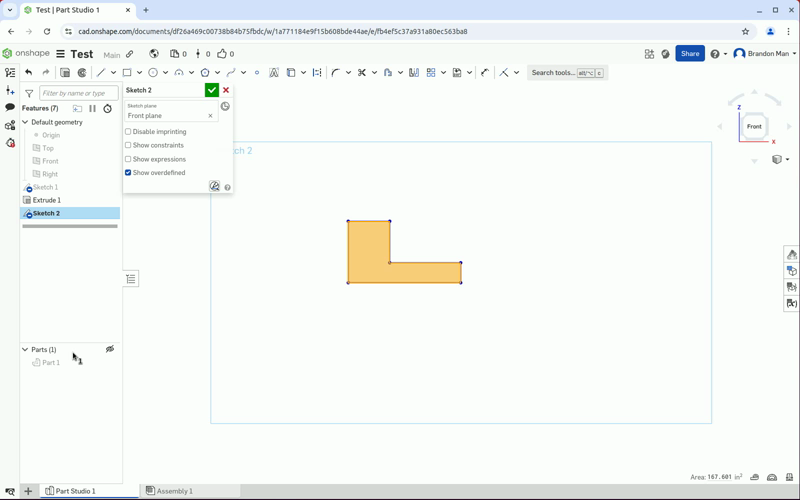
key(shift+y)
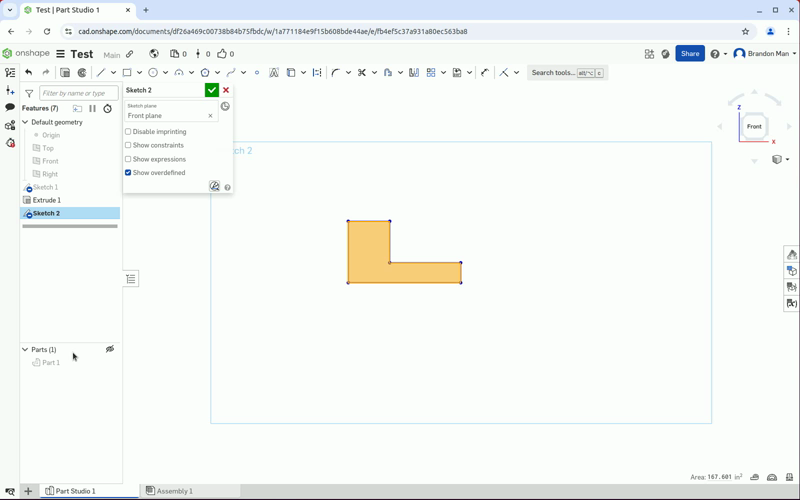
key(shift+e)
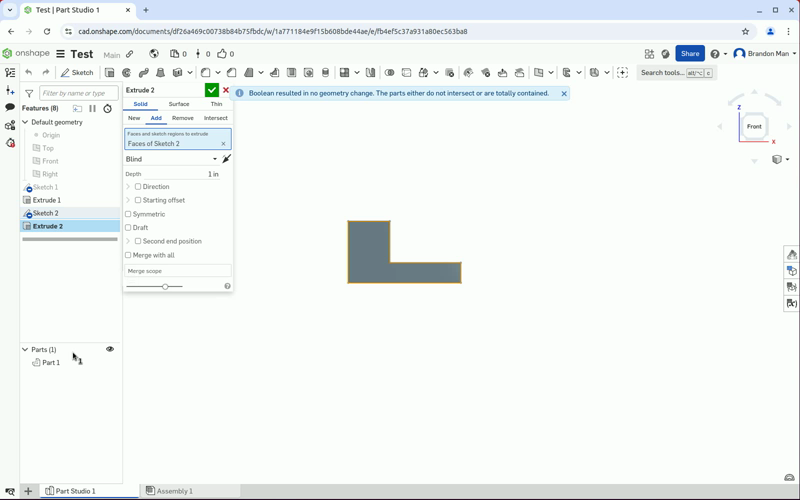
mouse_move(143, 106)
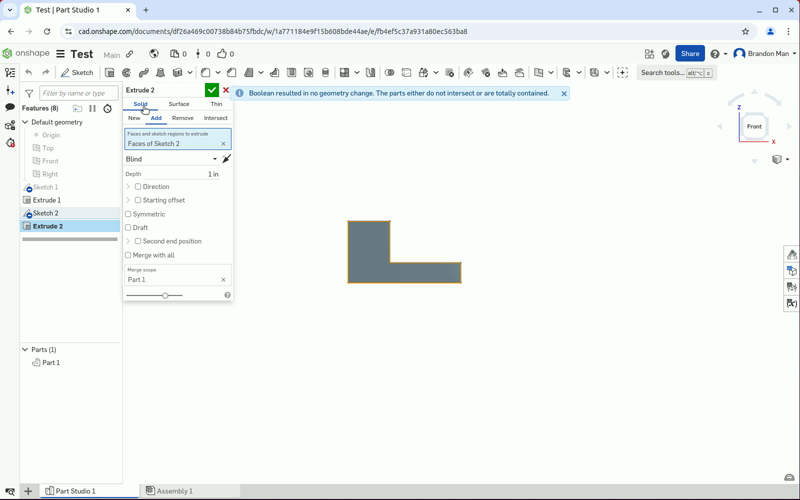
click(143, 106)
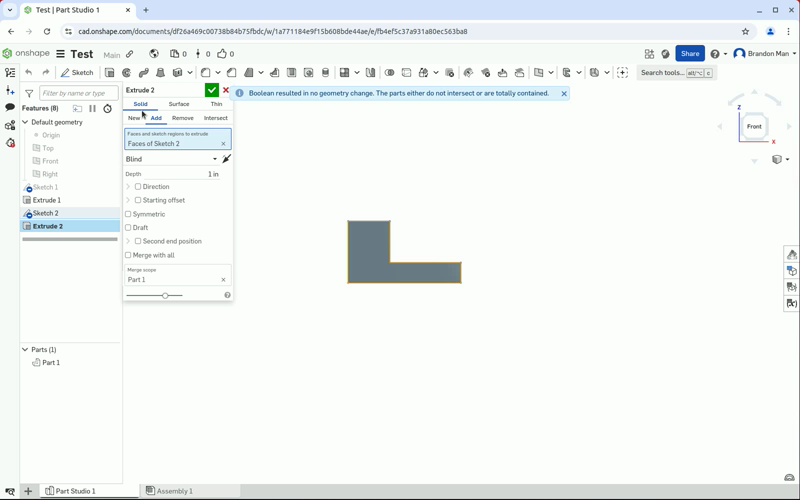
mouse_move(137, 120)
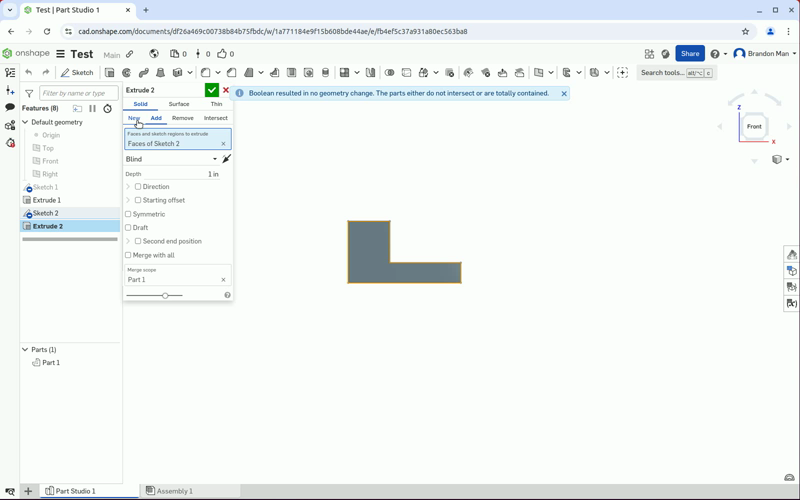
click(137, 120)
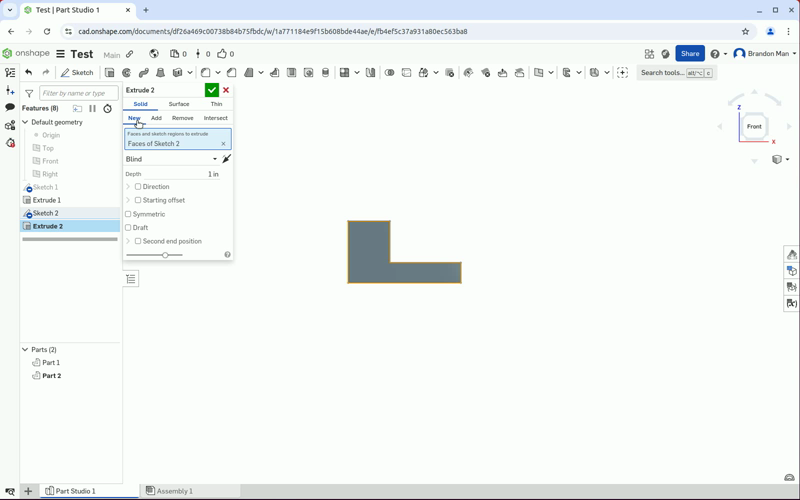
key(tab, 4)
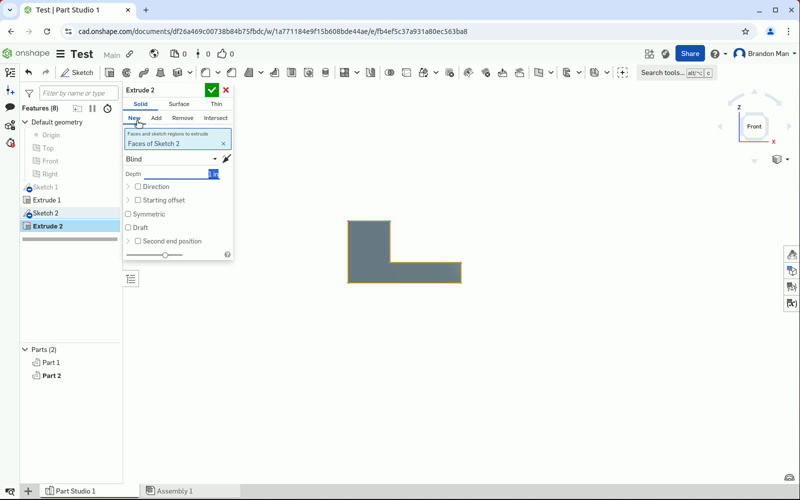
text(8.425)
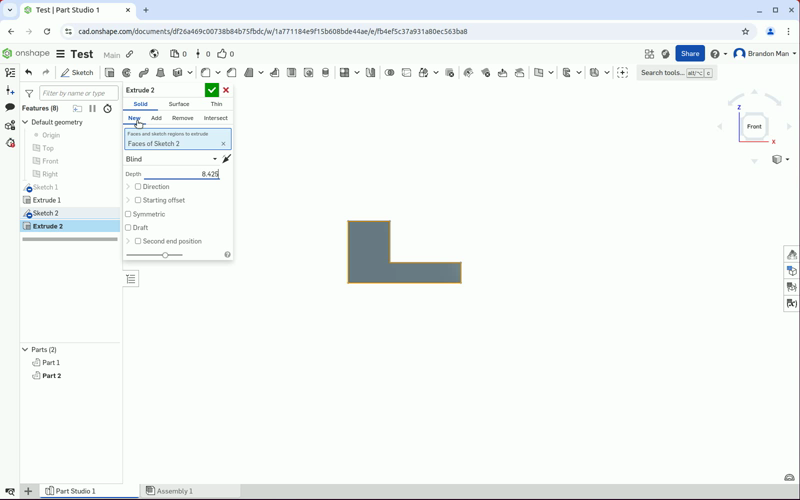
key(enter)
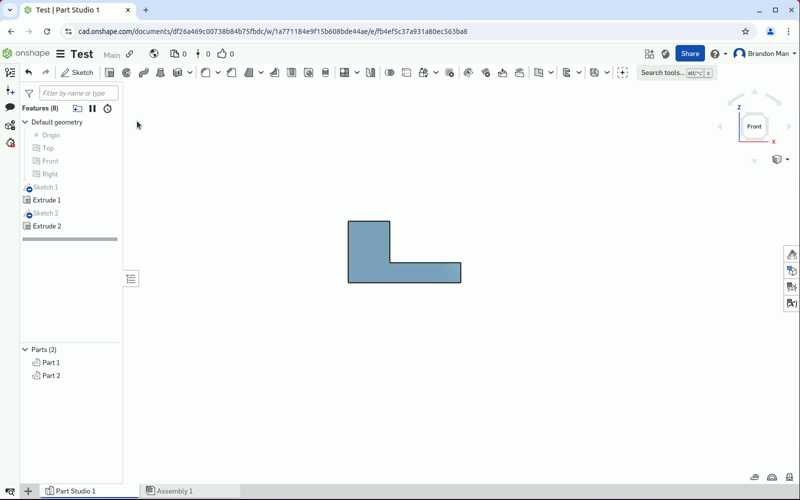
key(shift+h)
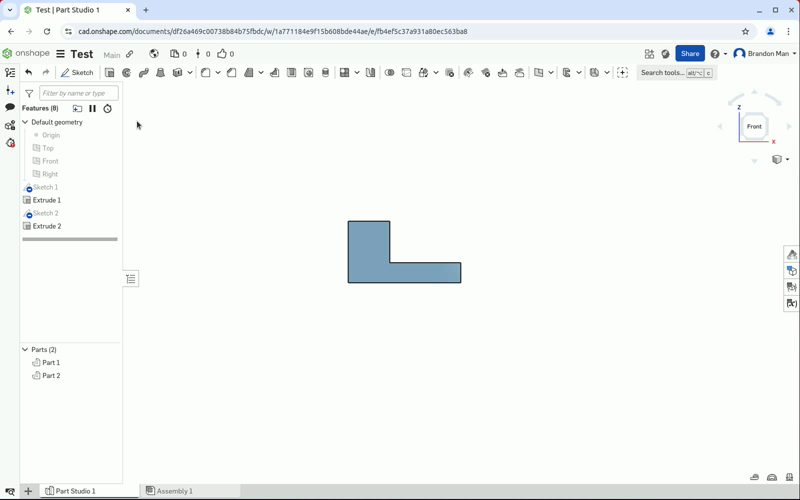
key(shift+h)
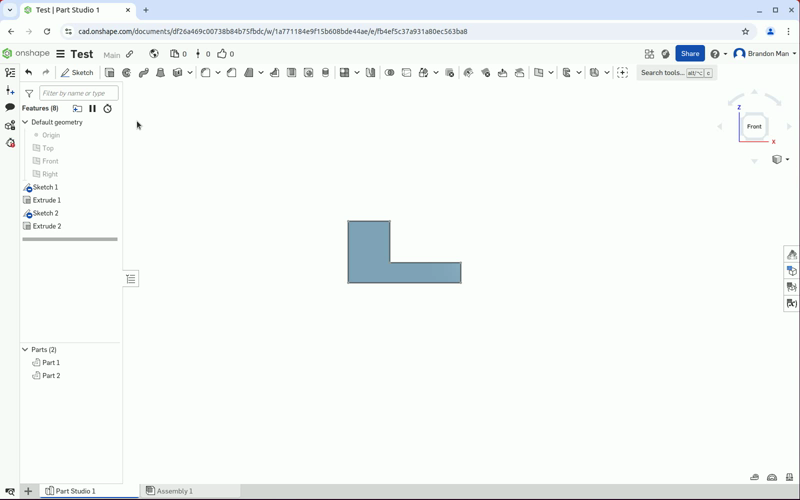
key(shift+7)
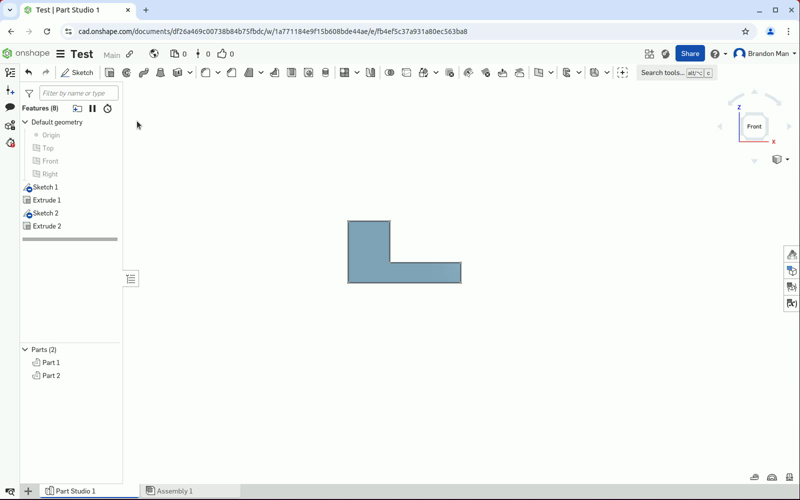
key(left, 2)
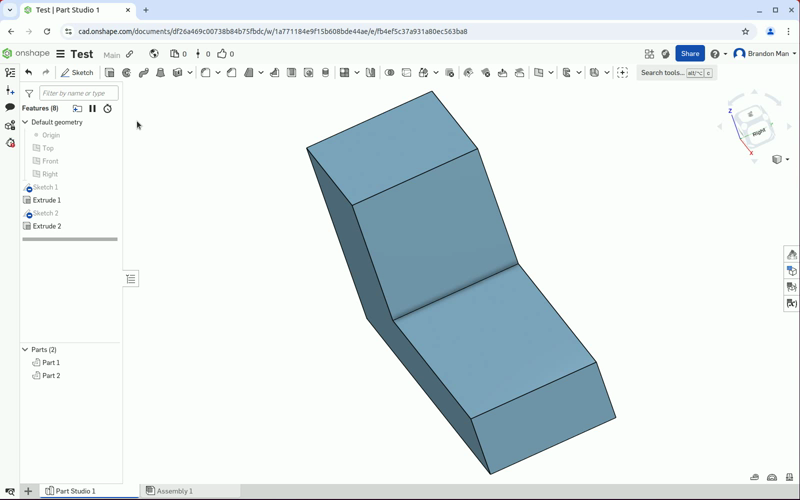
key(down, 2)
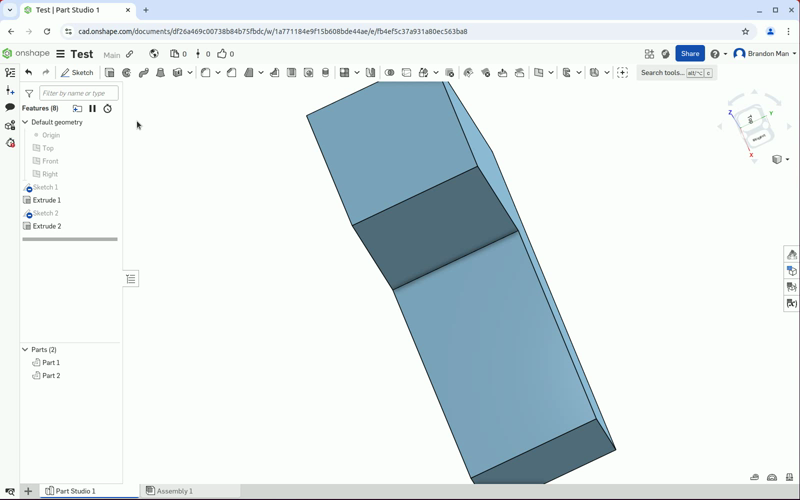
key(up, 2)
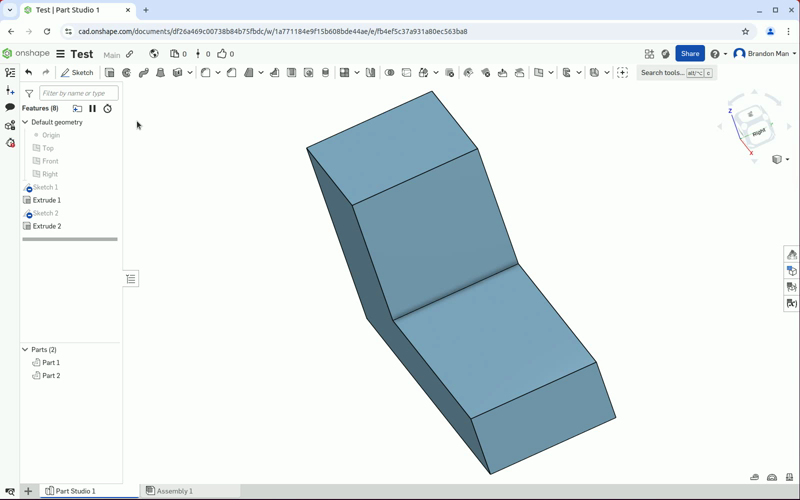
key(right, 2)
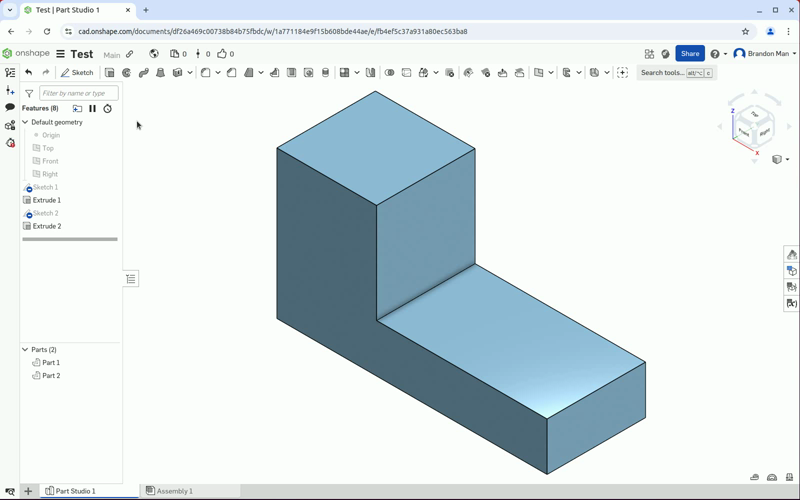
mouse_move(73, 189)
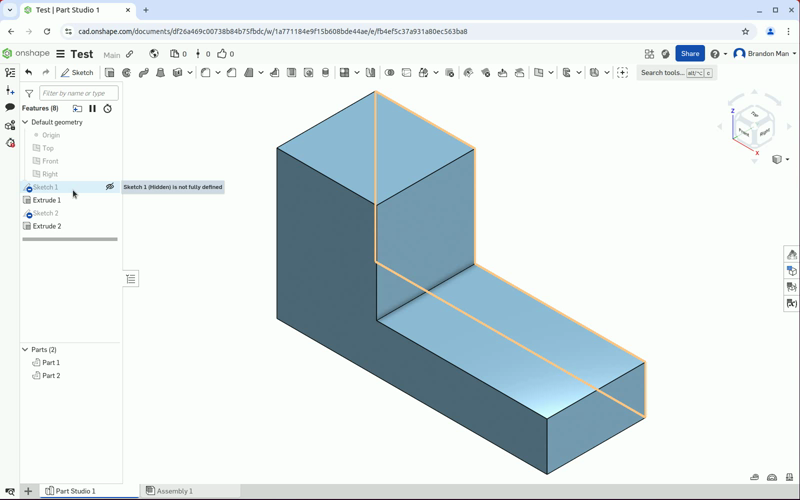
click(73, 189)